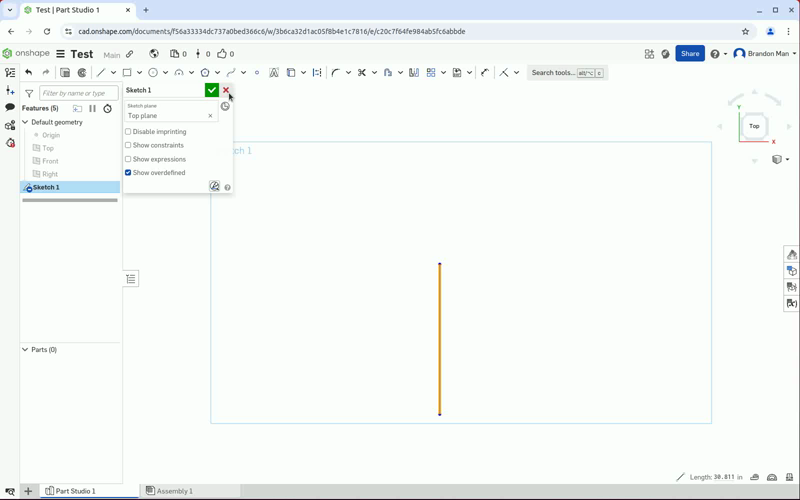
key(shift+h)
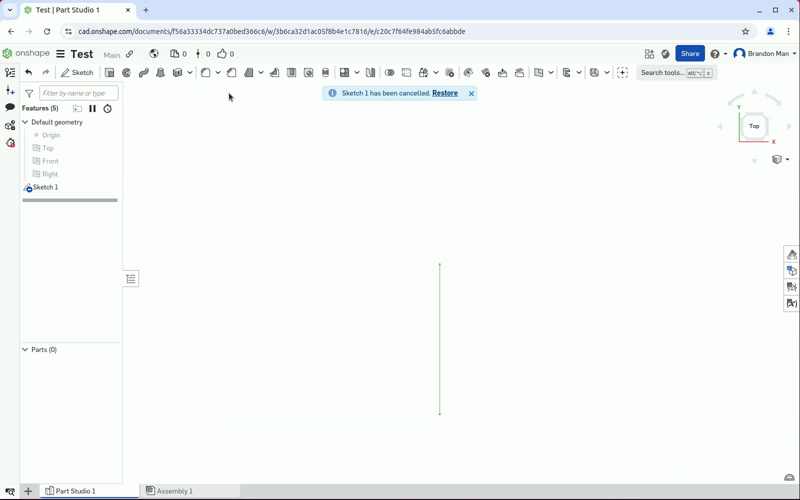
key(shift+s)
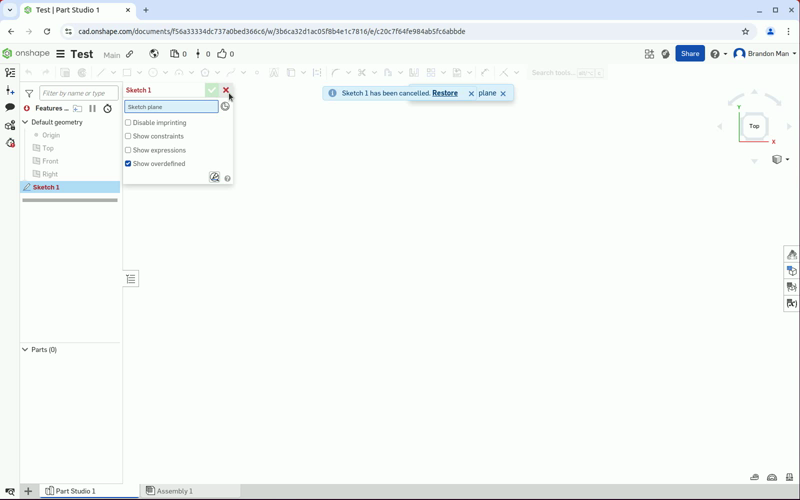
mouse_move(73, 150)
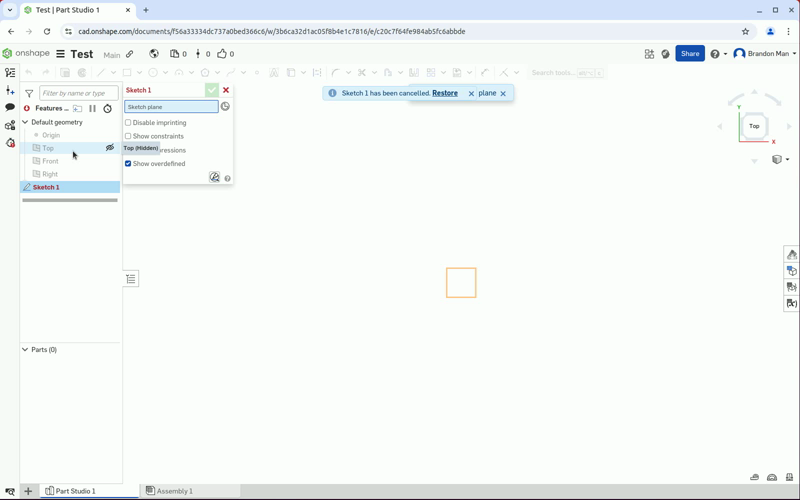
click(73, 150)
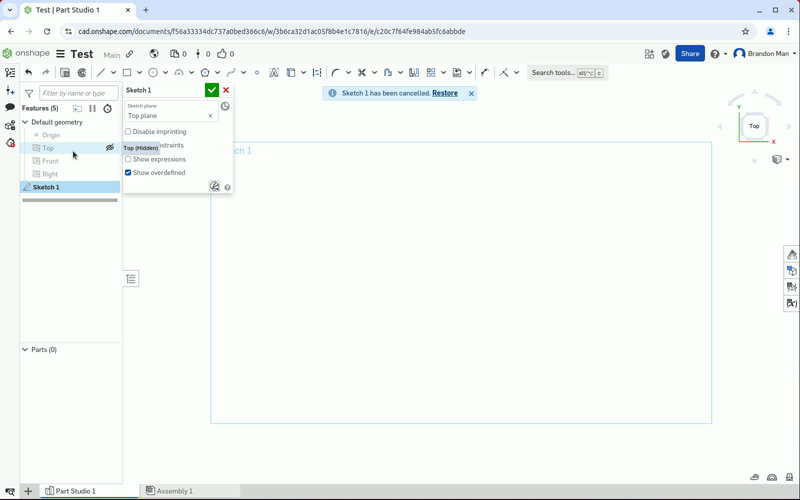
mouse_move(73, 352)
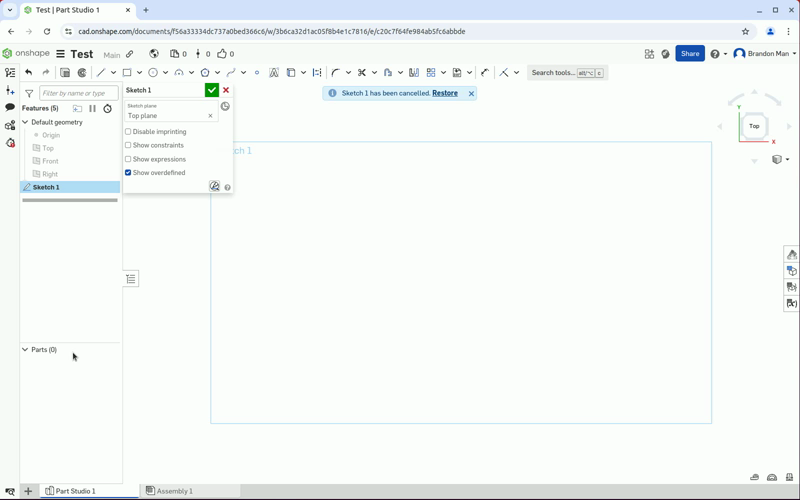
key(y)
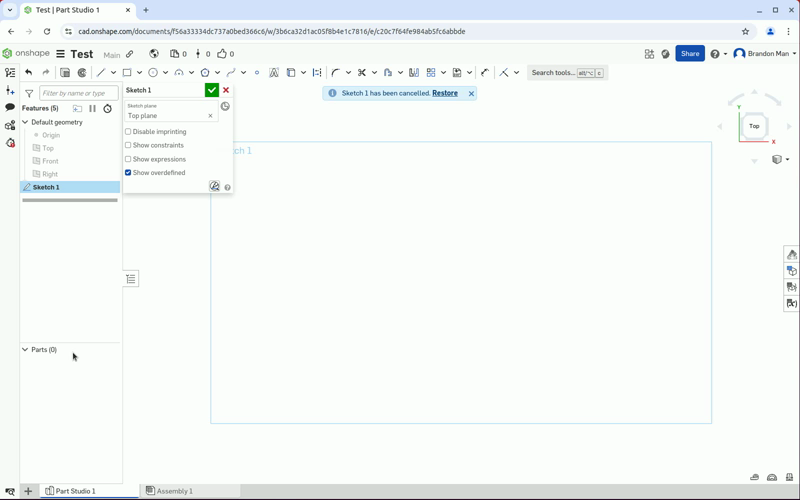
key(c)
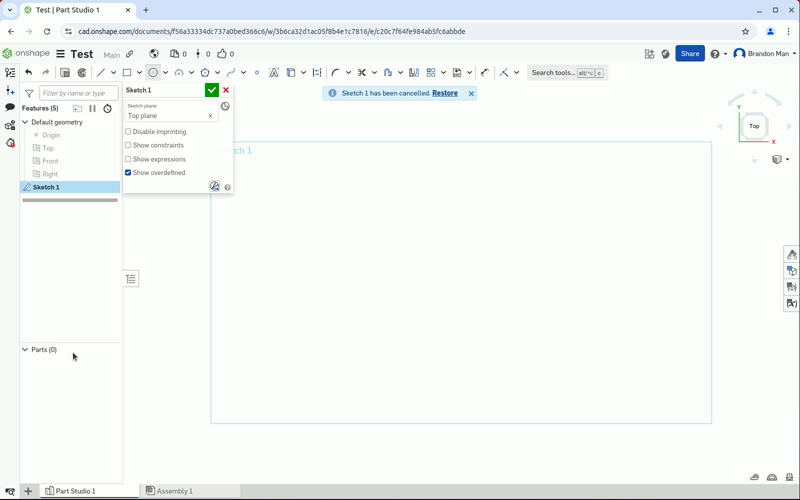
key_down(shift)
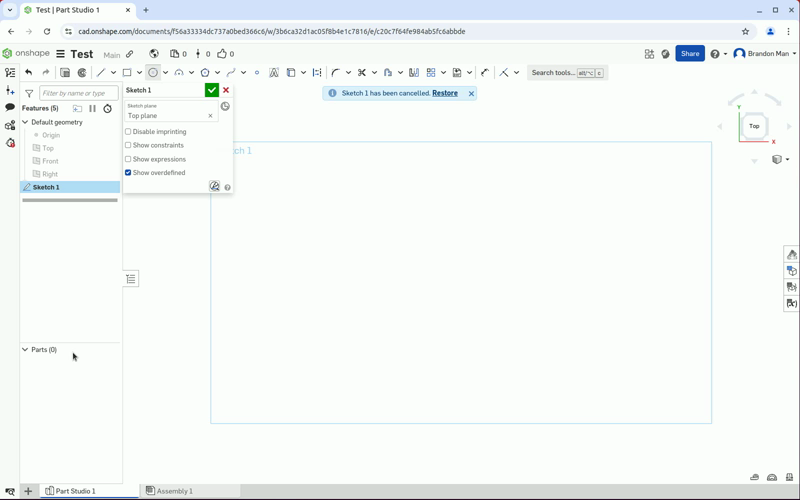
mouse_move(461, 226)
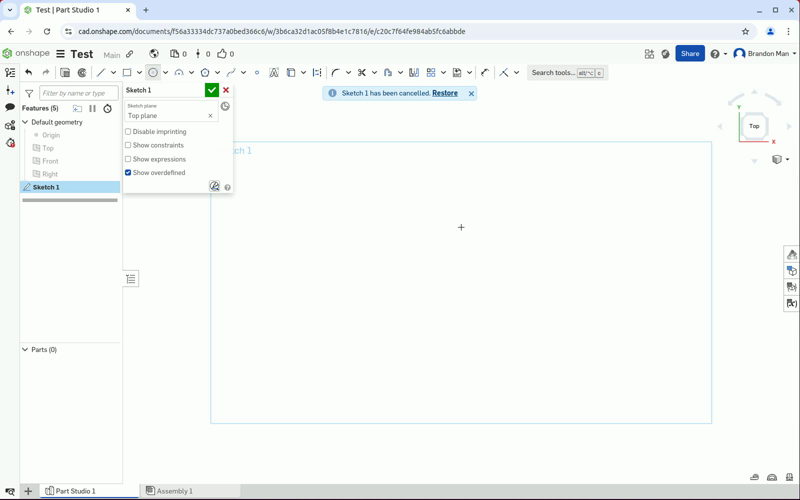
click(461, 226)
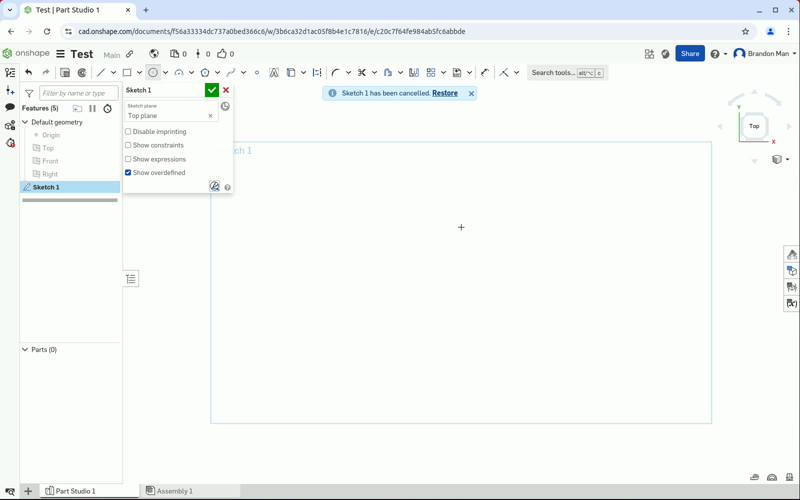
key_up(shift)
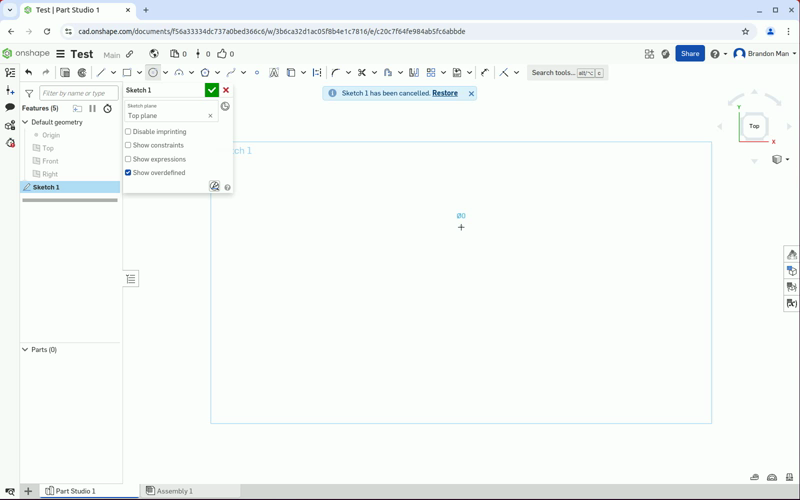
mouse_move(518, 226)
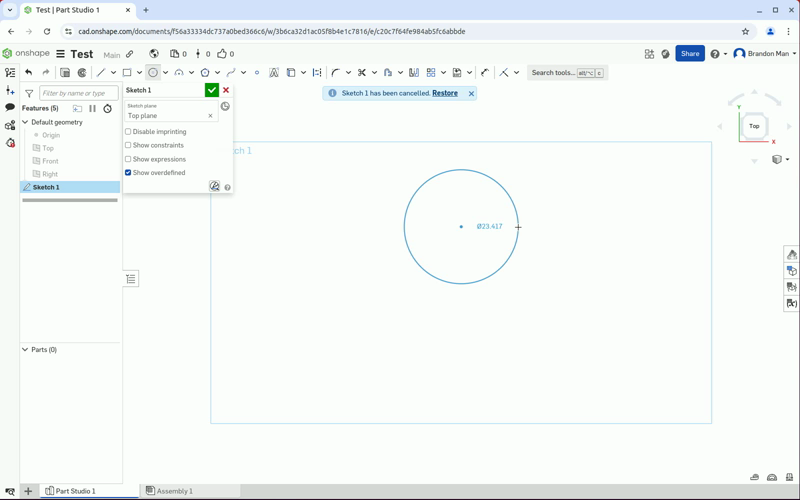
click(518, 226)
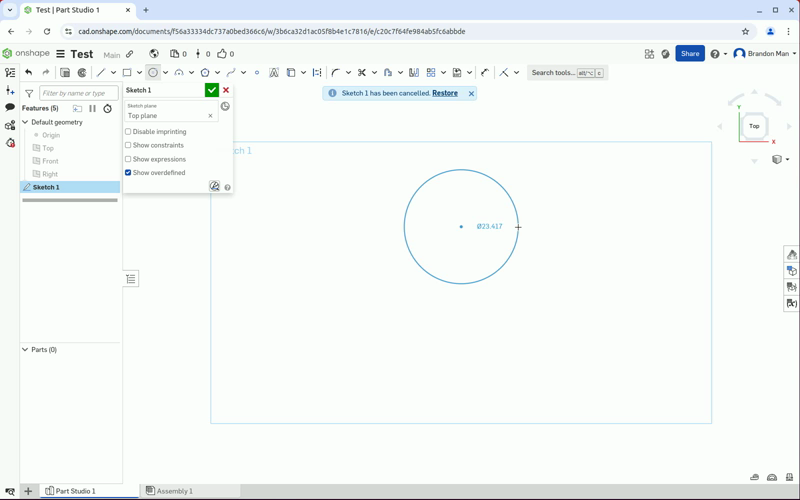
key(esc)
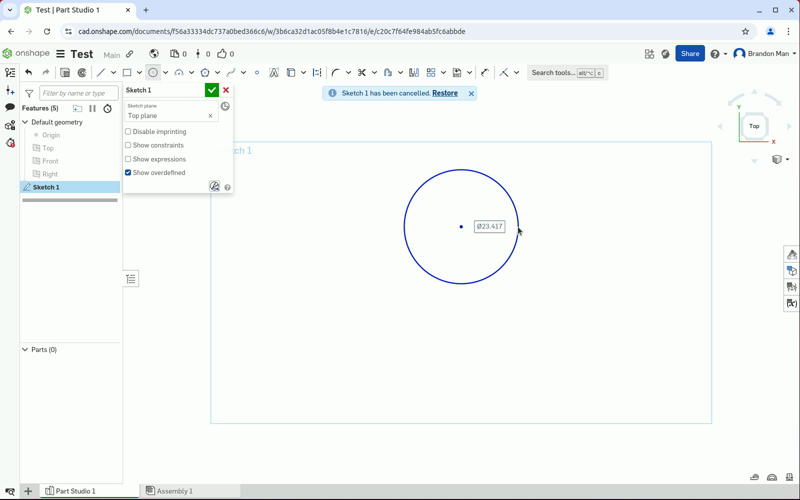
key(c)
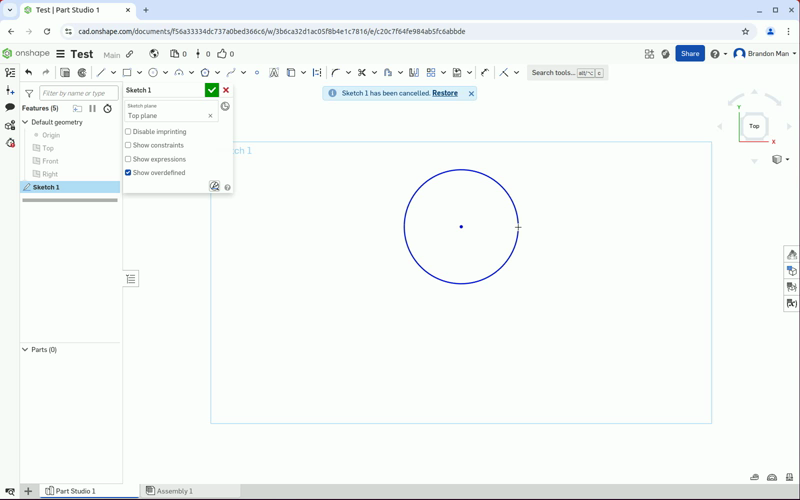
key_down(shift)
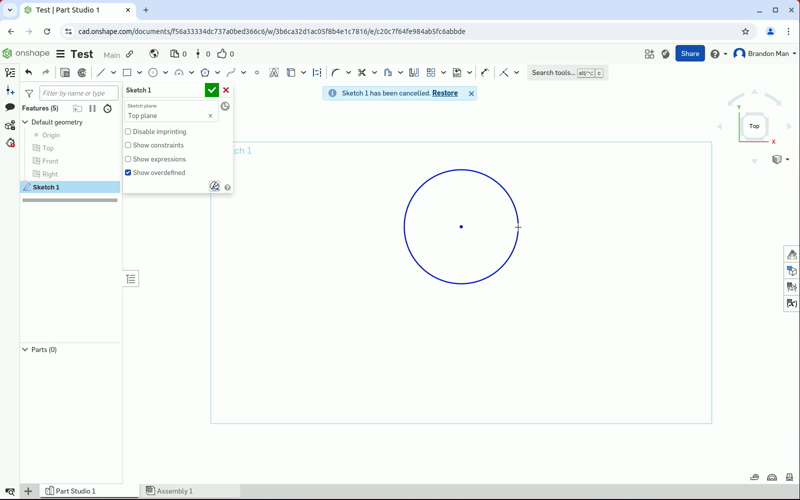
mouse_move(461, 226)
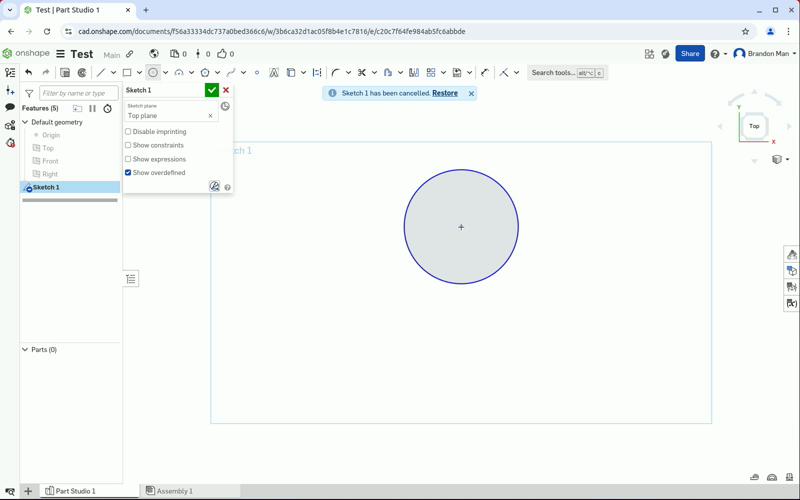
click(461, 226)
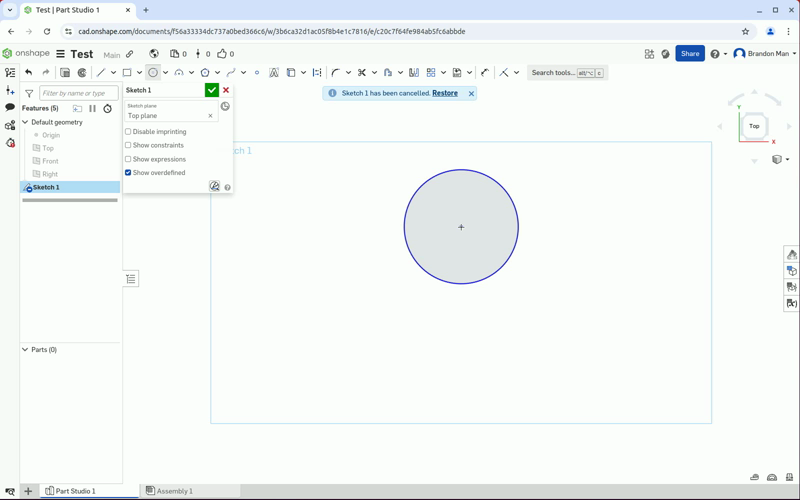
key_up(shift)
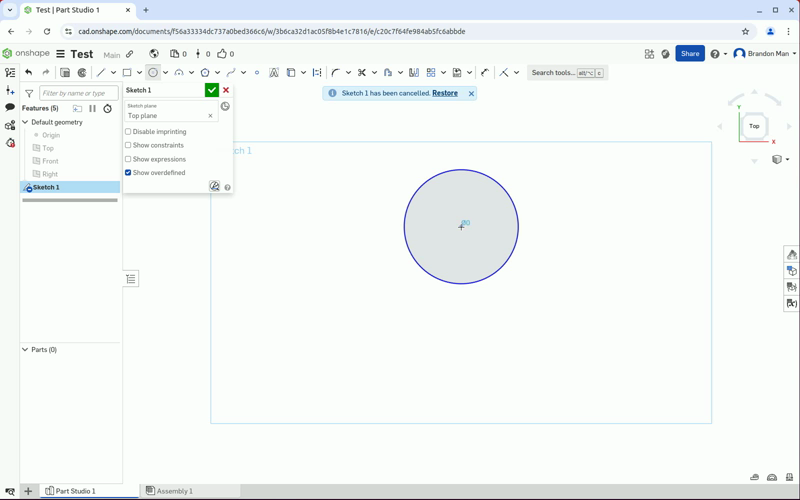
mouse_move(501, 226)
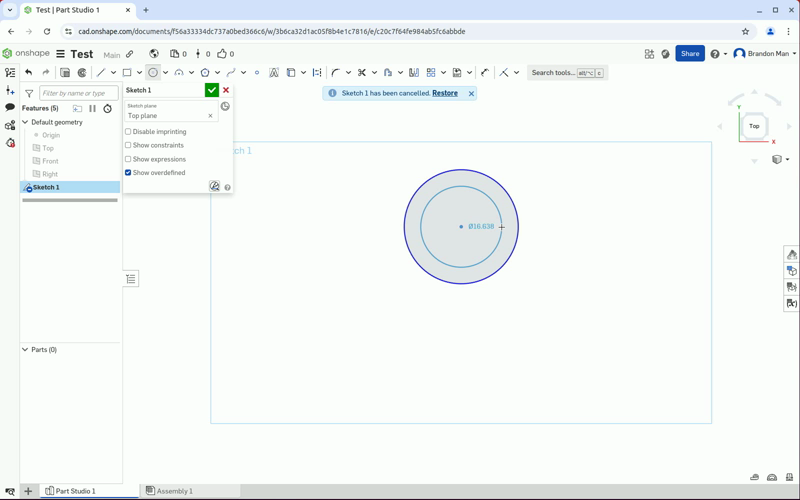
click(501, 226)
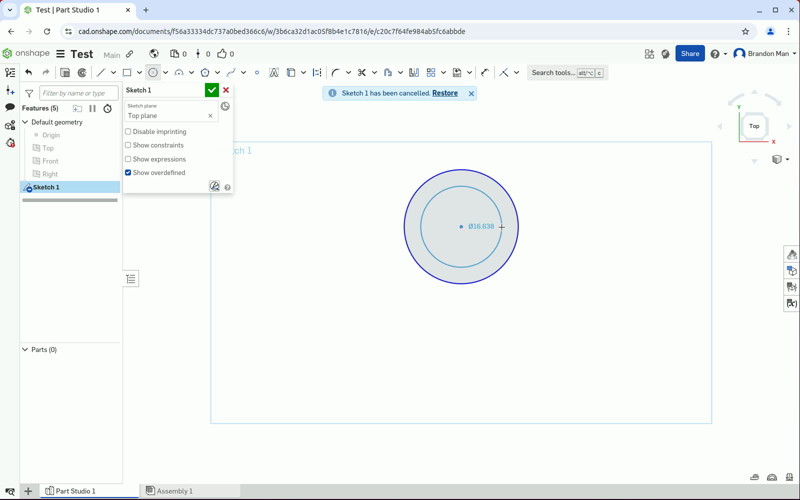
key(esc)
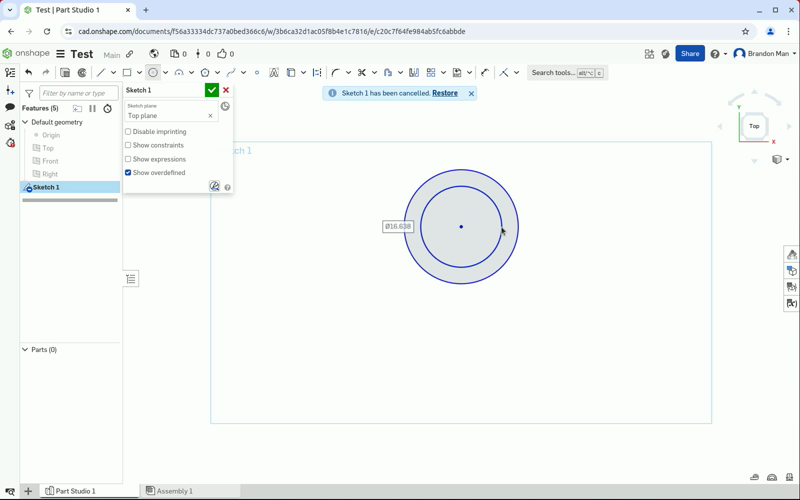
mouse_move(497, 194)
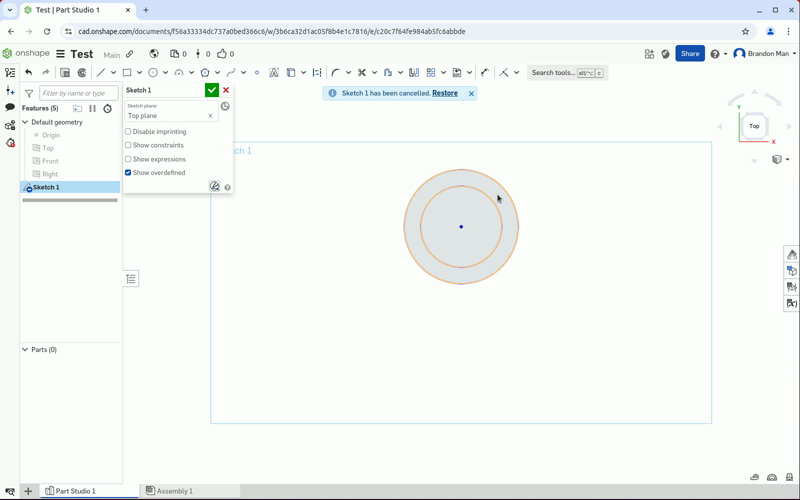
click(497, 194)
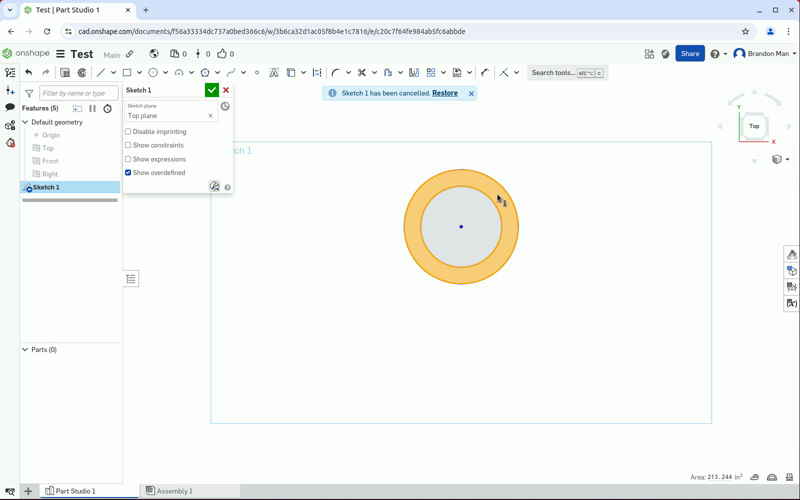
mouse_move(73, 352)
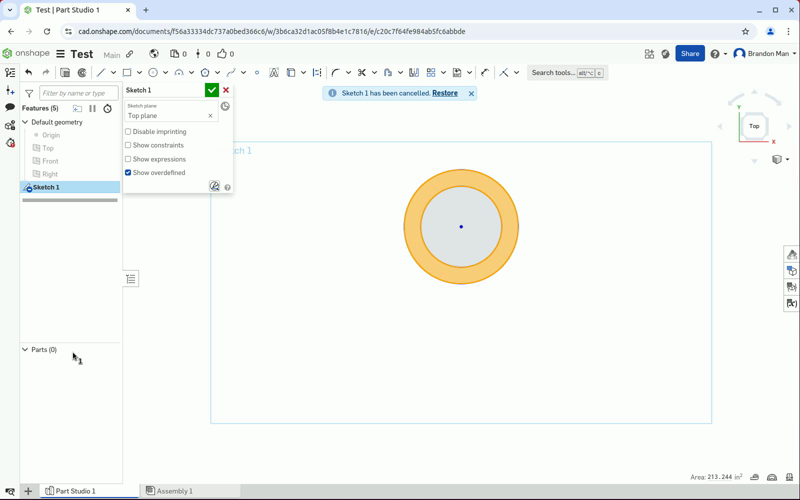
key(shift+y)
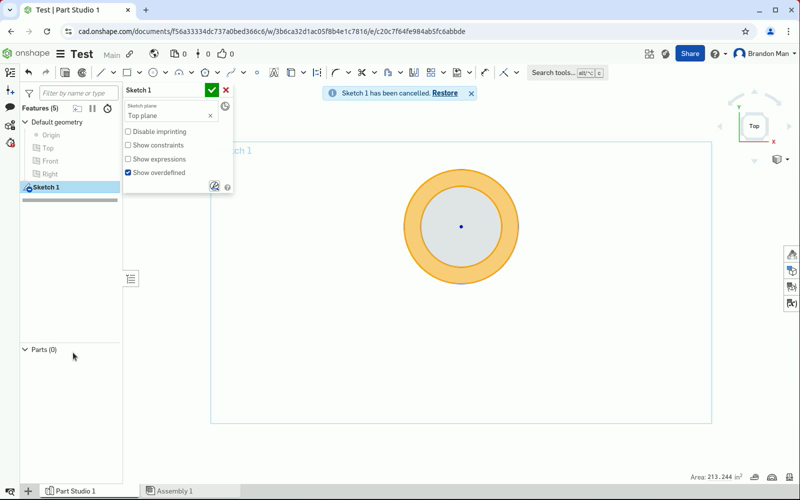
key(shift+e)
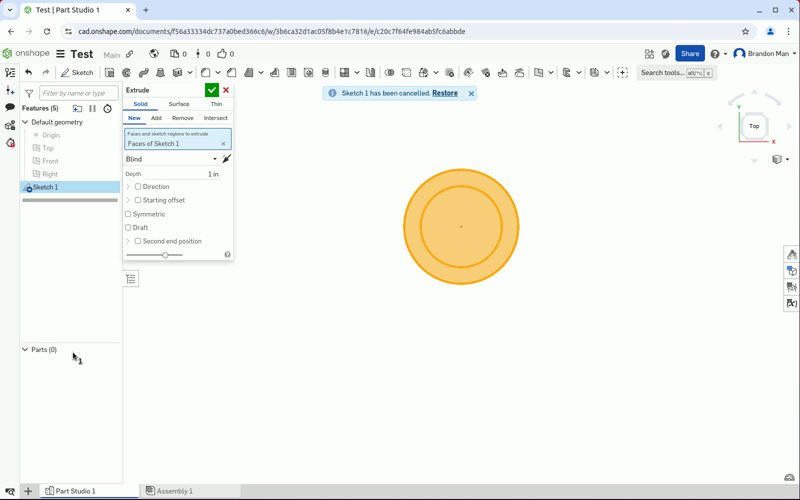
mouse_move(143, 106)
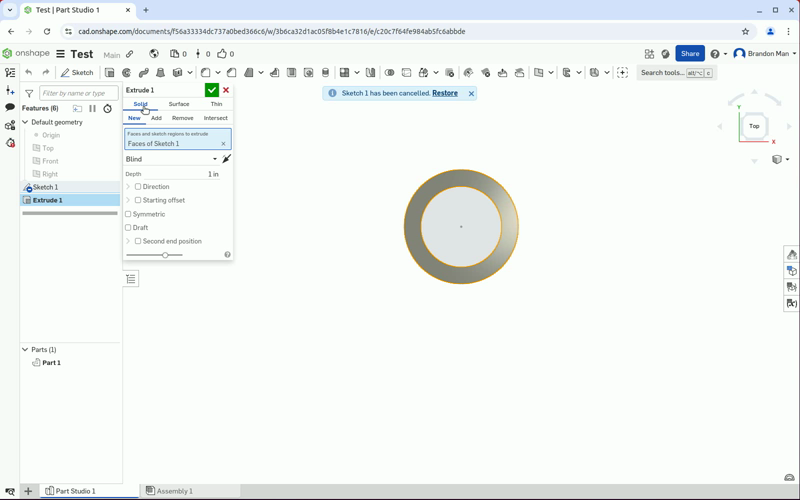
click(143, 106)
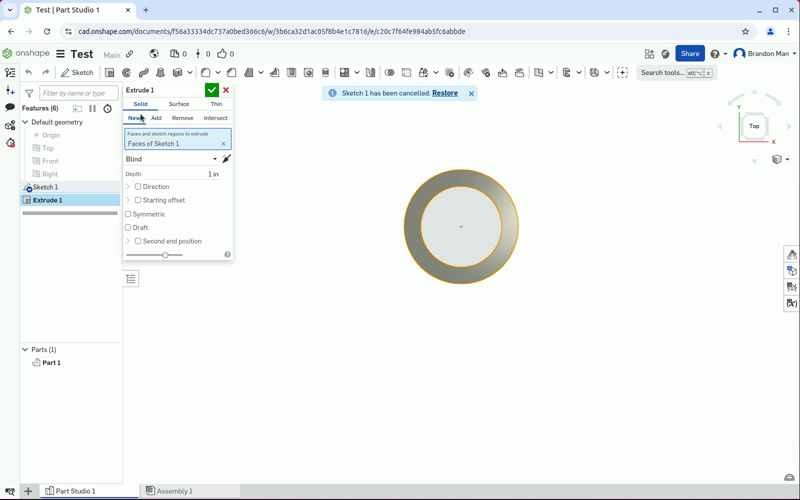
mouse_move(137, 120)
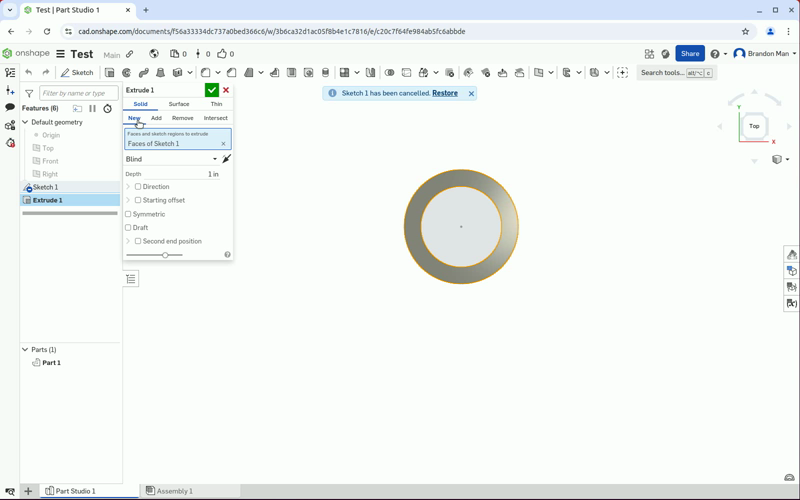
click(137, 120)
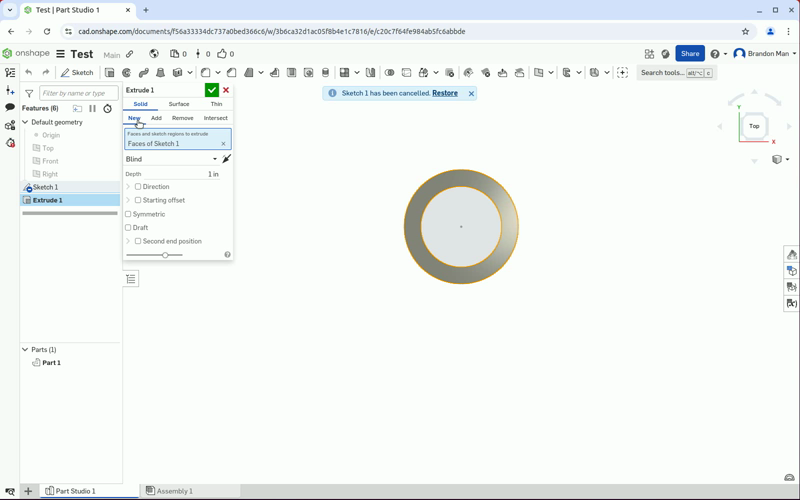
key(tab, 4)
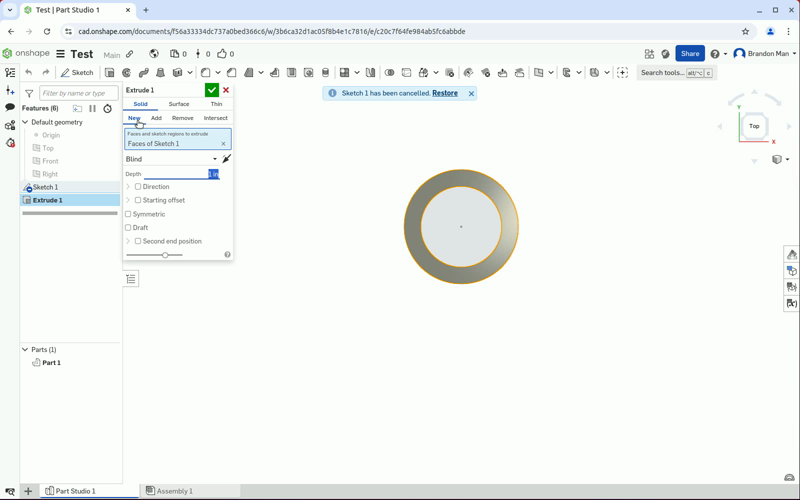
text(16.609)
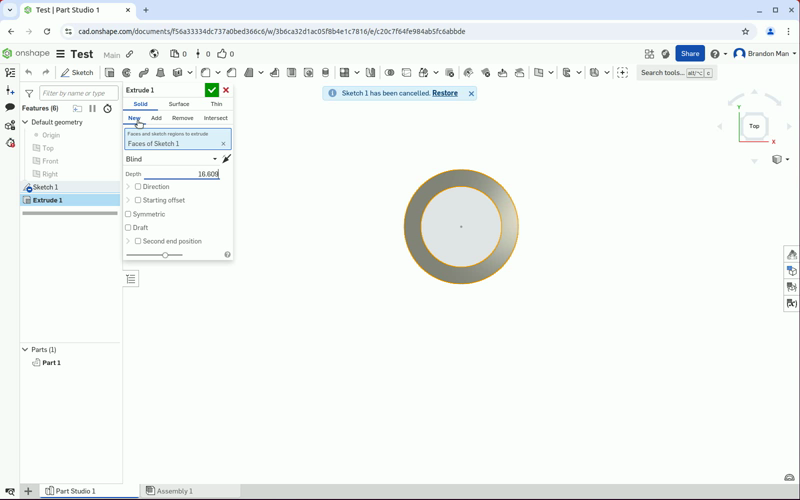
key(enter)
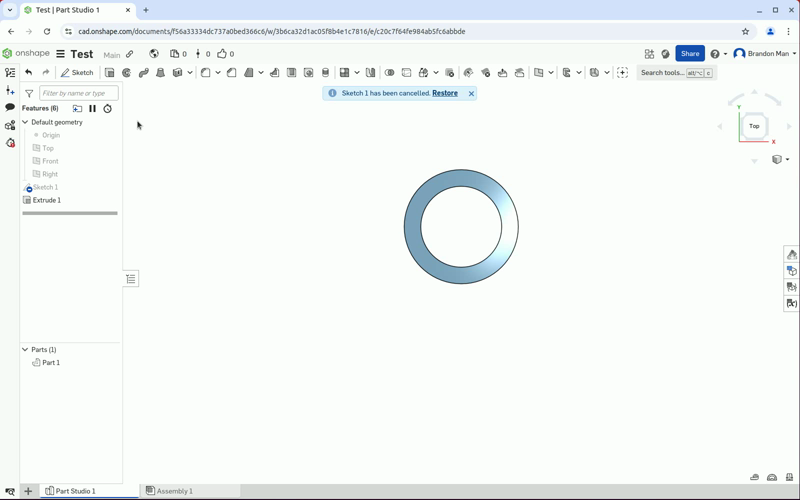
key(shift+h)
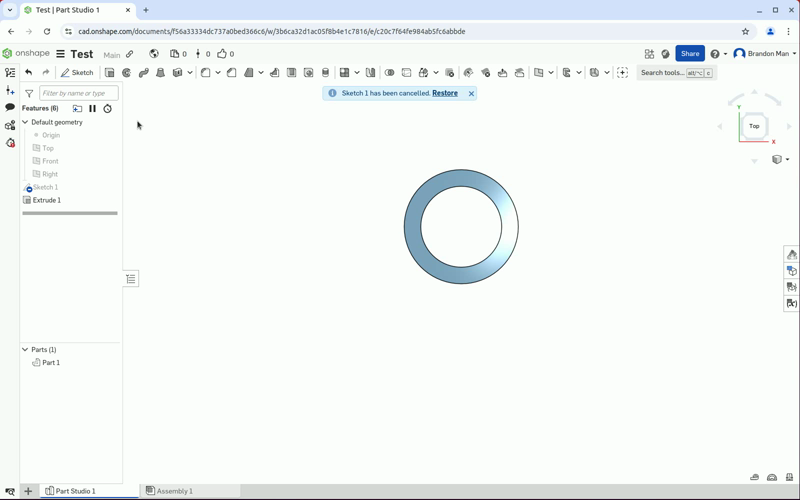
key(shift+h)
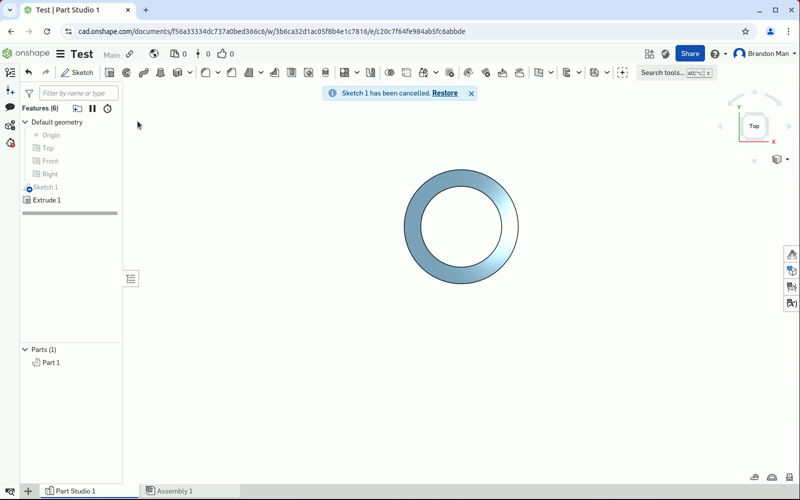
mouse_move(73, 189)
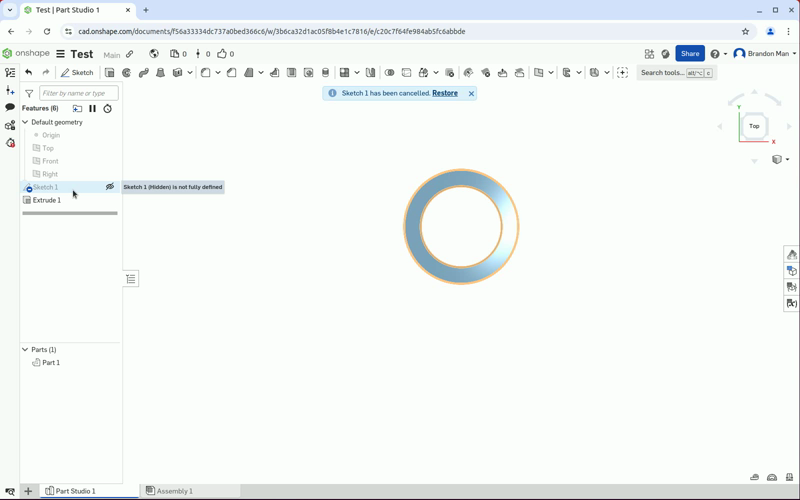
click(73, 189)
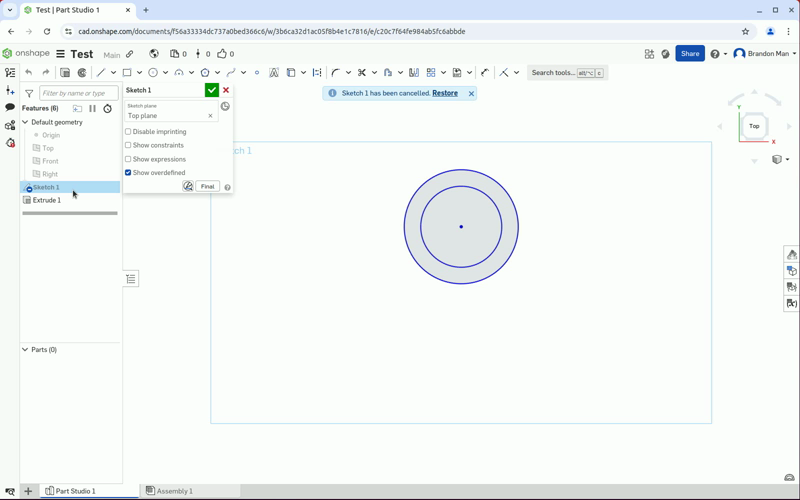
mouse_move(229, 92)
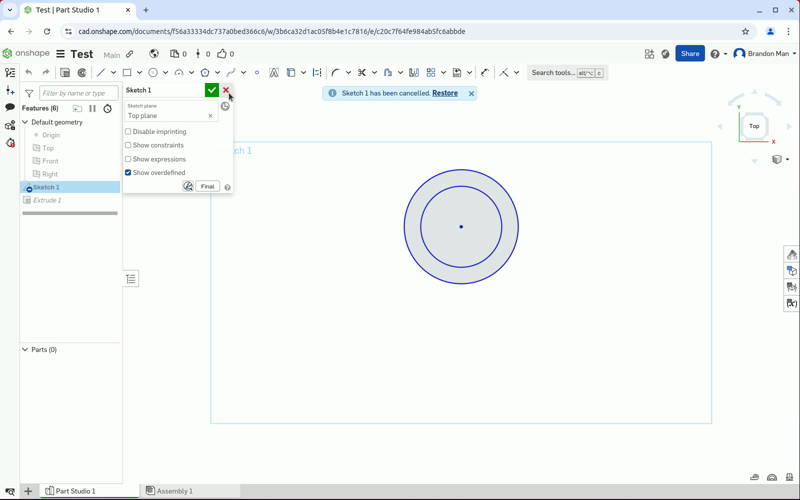
click(229, 92)
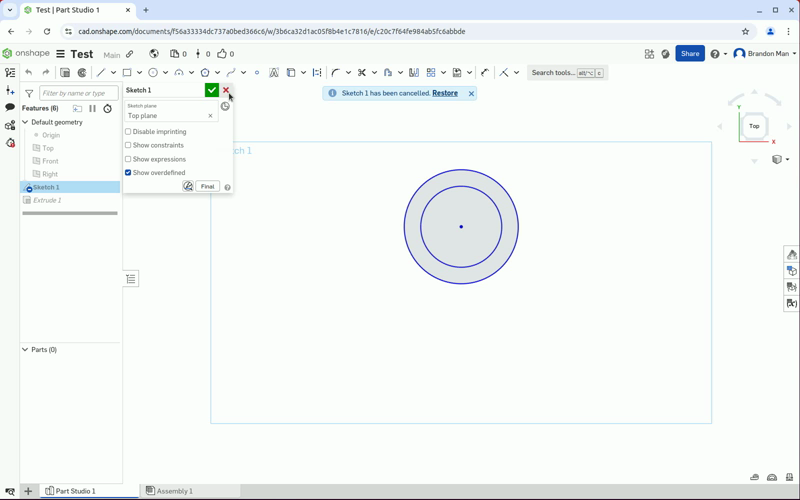
key(shift+s)
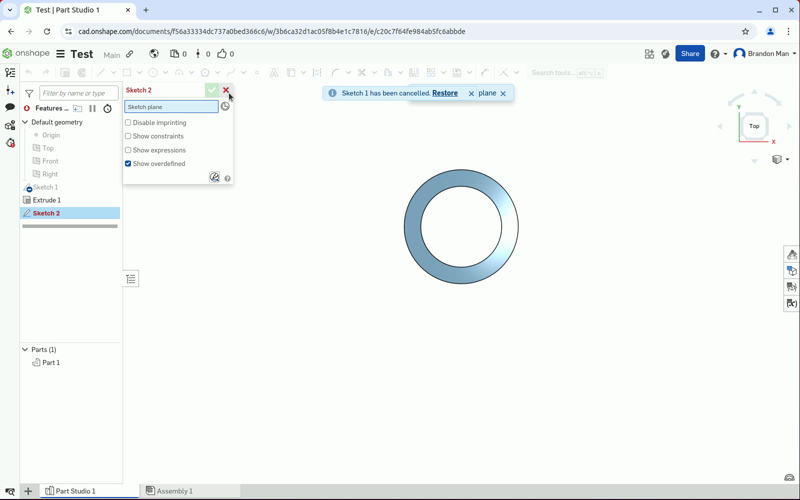
mouse_move(73, 150)
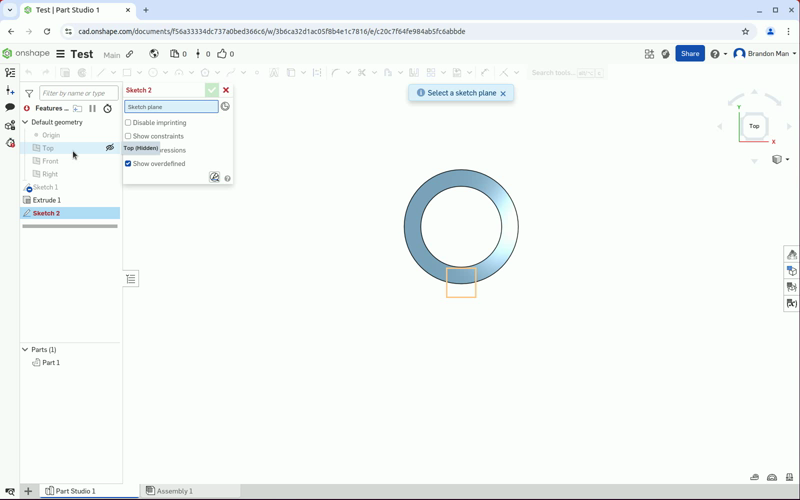
click(73, 150)
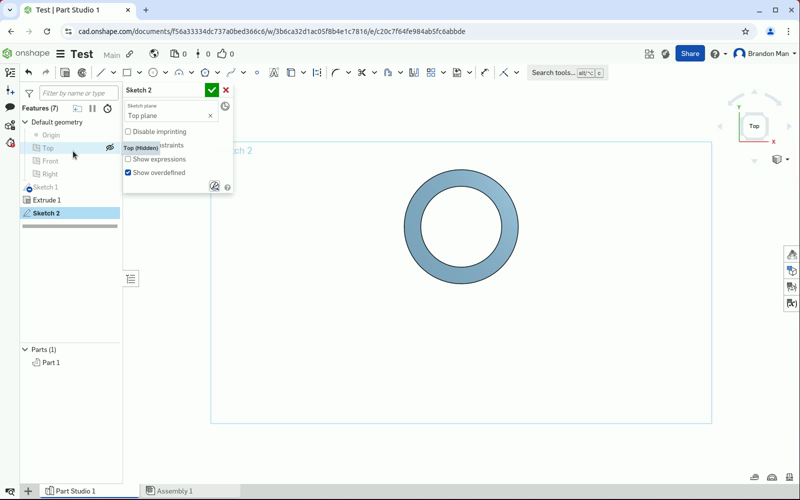
mouse_move(73, 352)
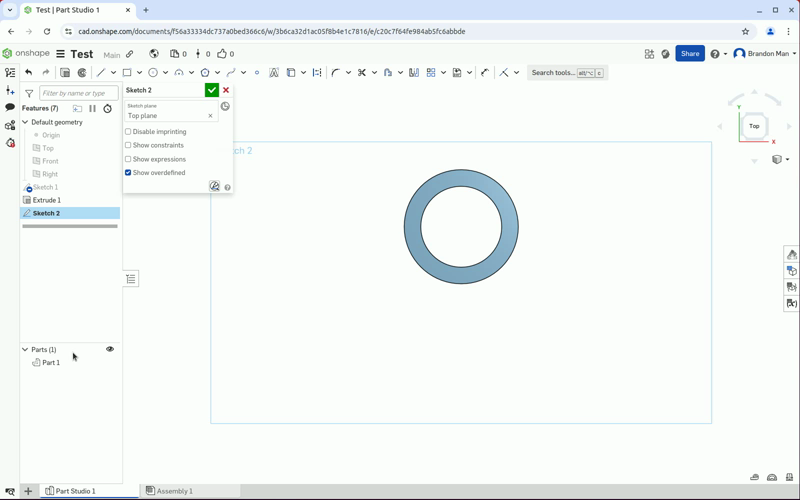
key(y)
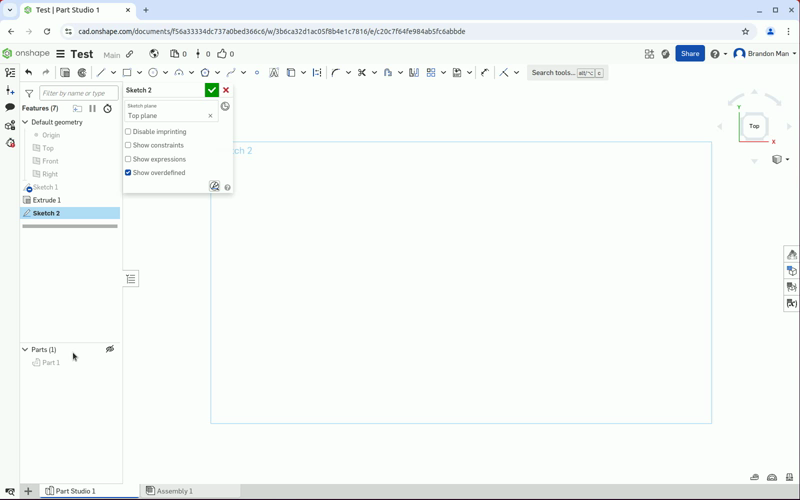
key(l)
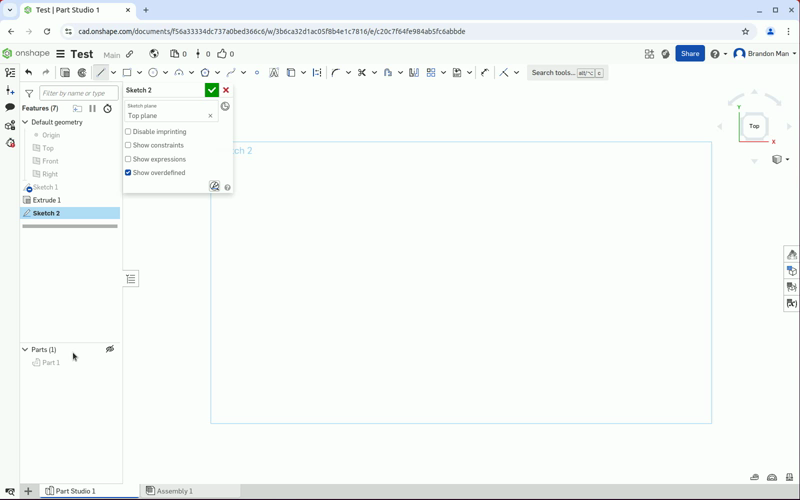
key_down(shift)
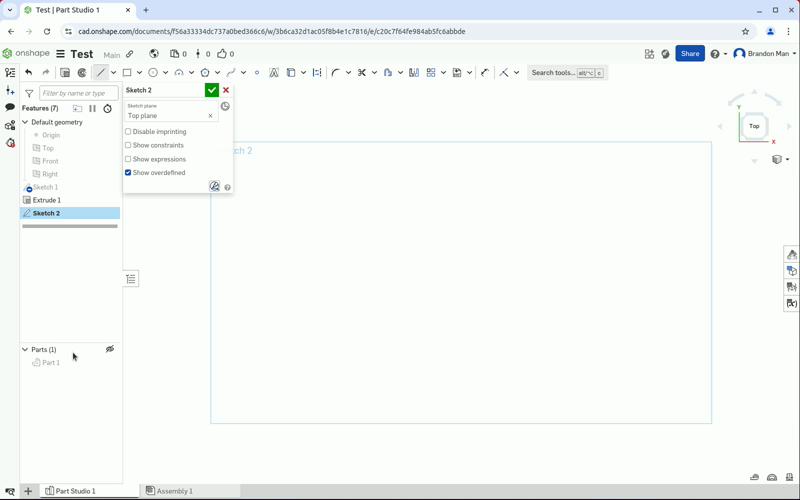
mouse_move(422, 353)
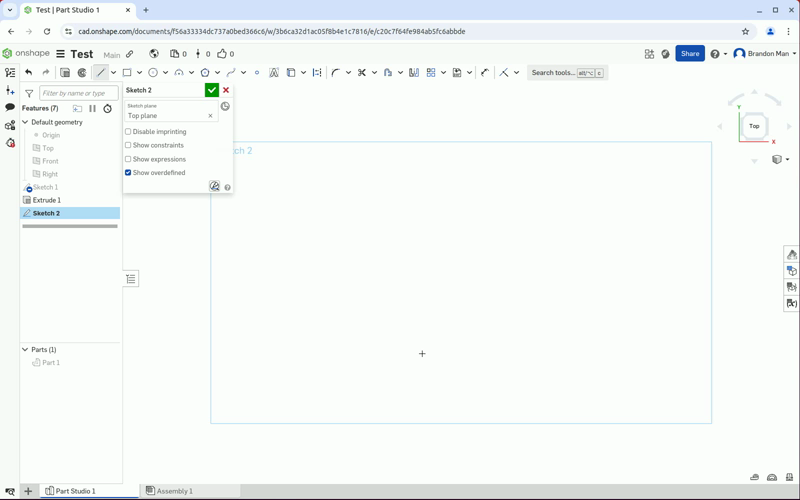
click(422, 353)
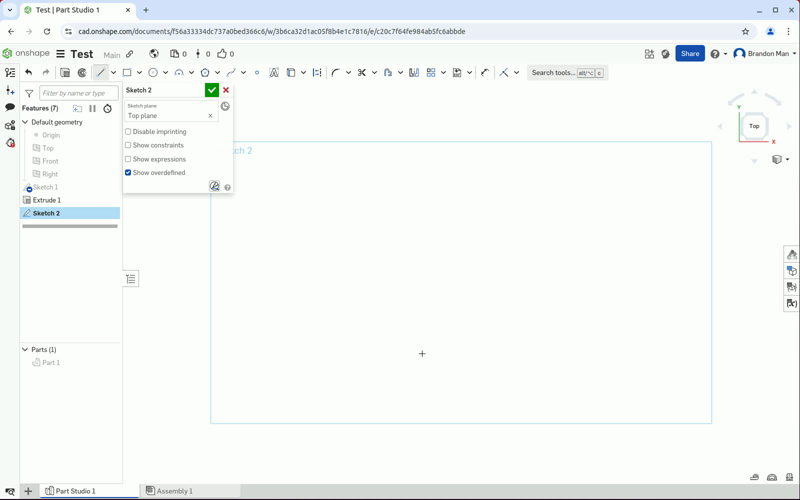
key_up(shift)
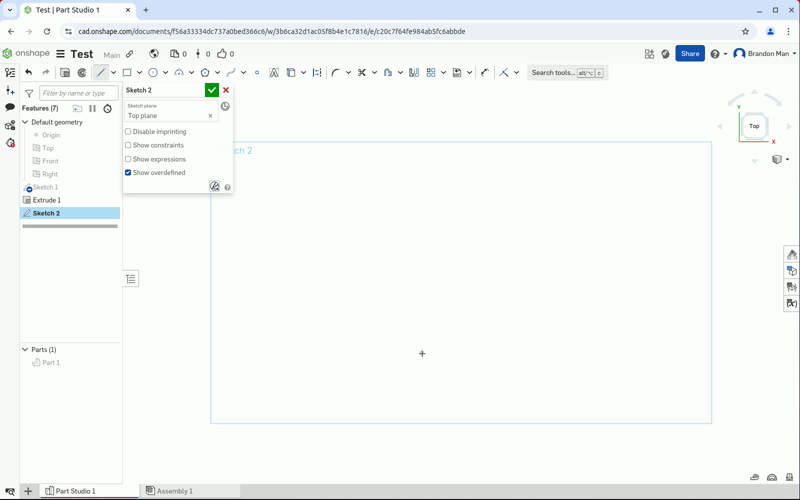
key_down(shift)
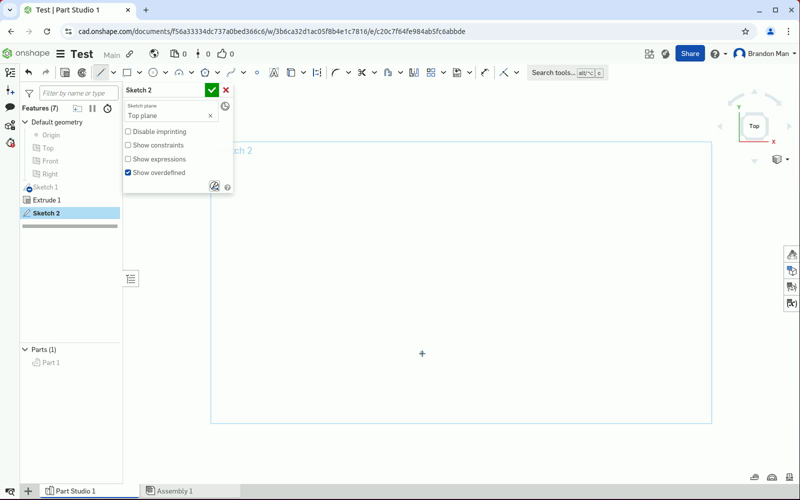
mouse_move(499, 353)
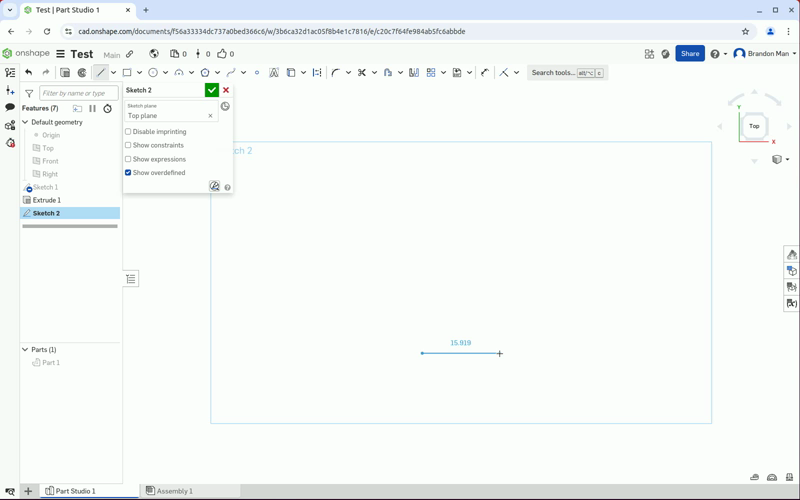
click(499, 353)
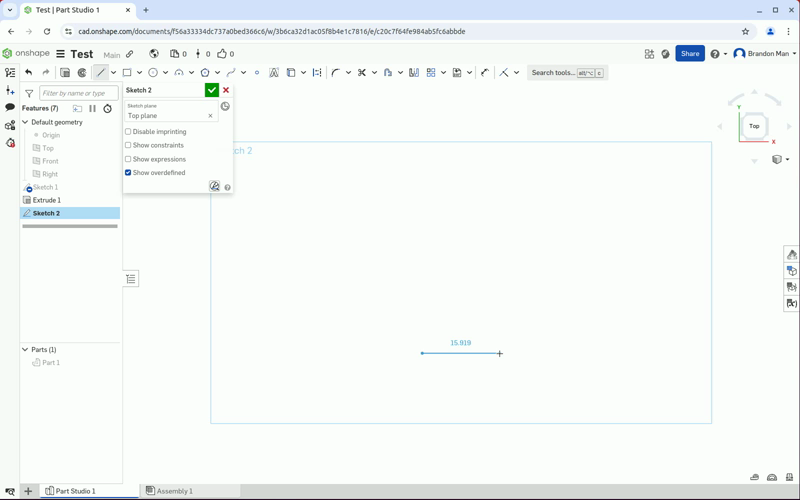
key_up(shift)
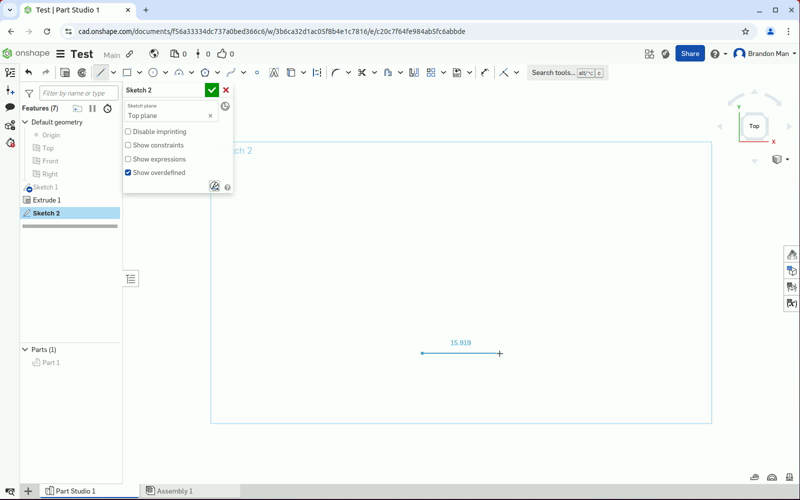
key_down(shift)
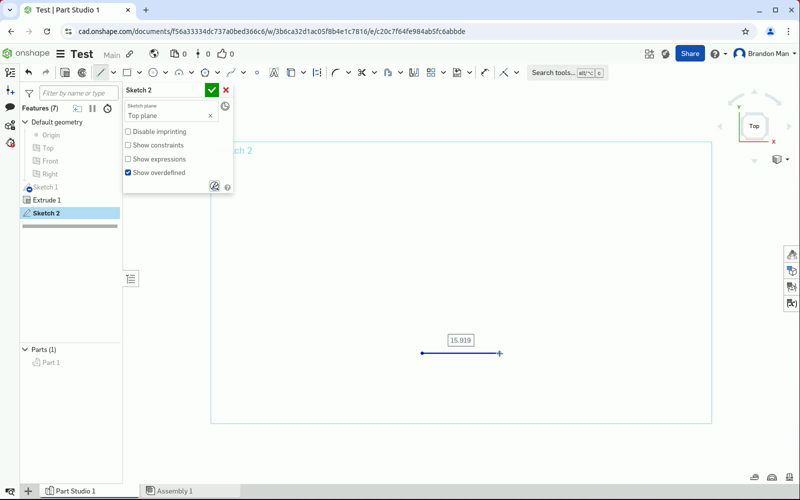
mouse_move(499, 267)
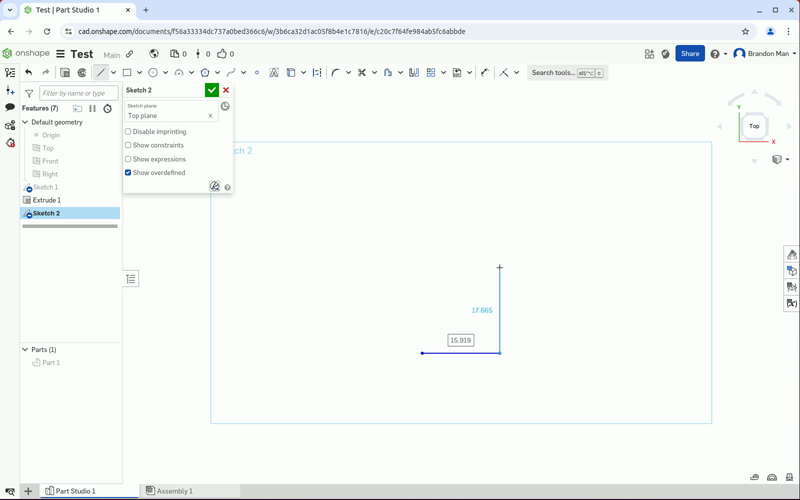
click(499, 267)
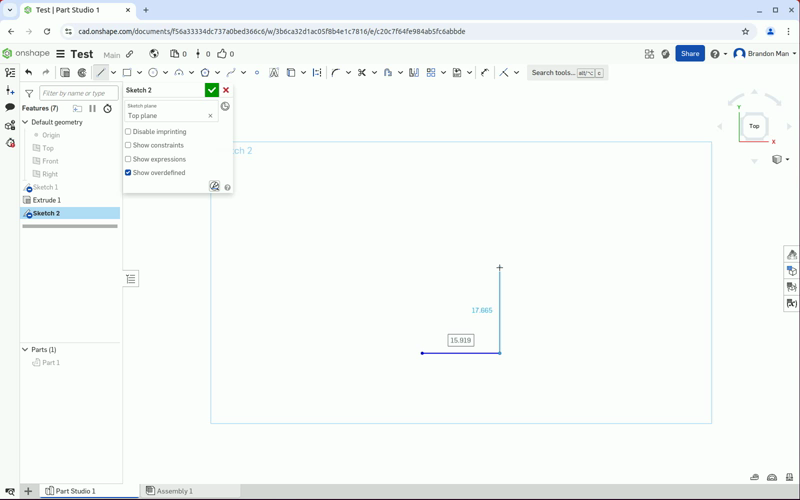
key_up(shift)
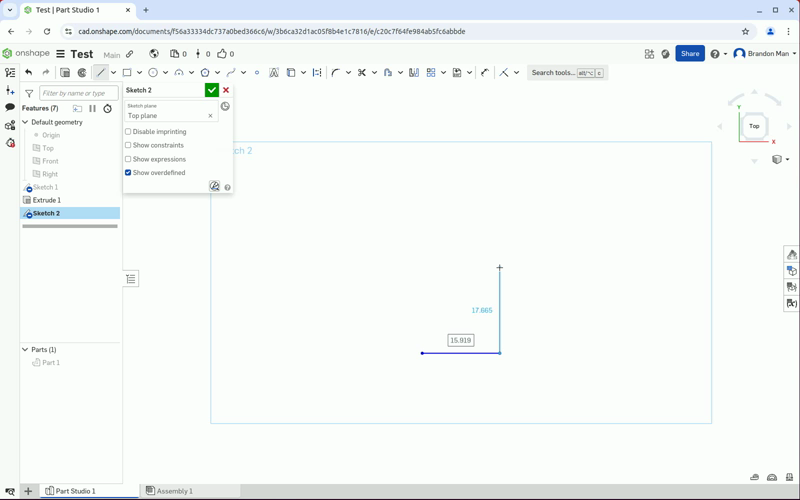
key_down(shift)
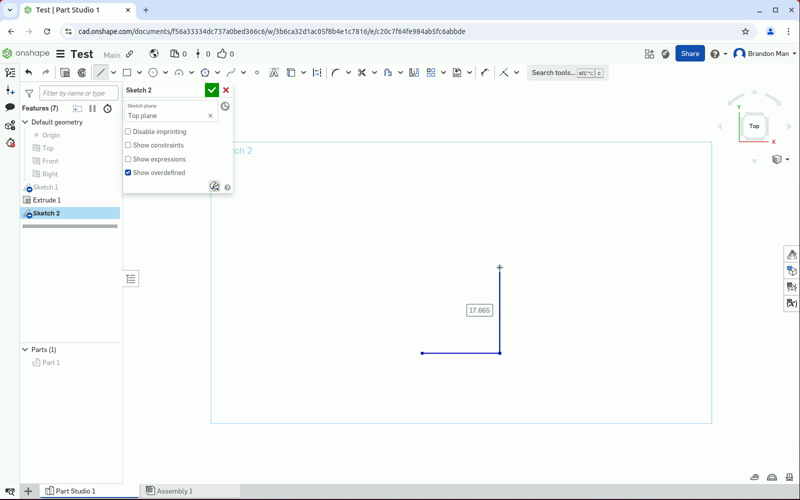
mouse_move(422, 267)
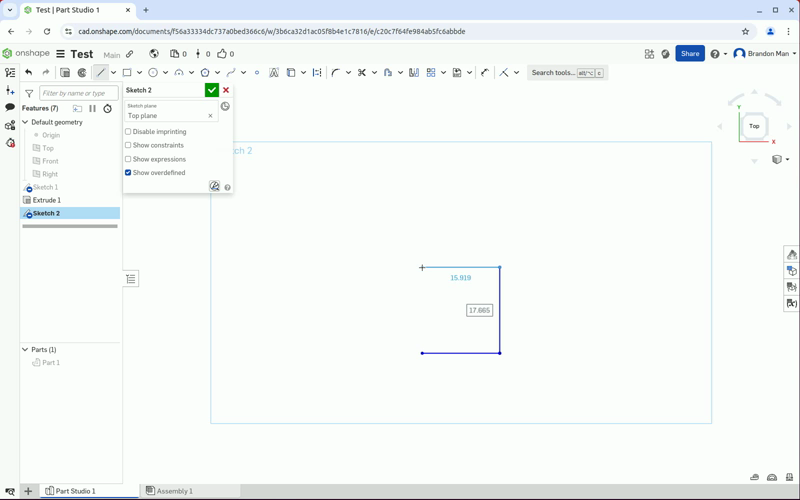
click(422, 267)
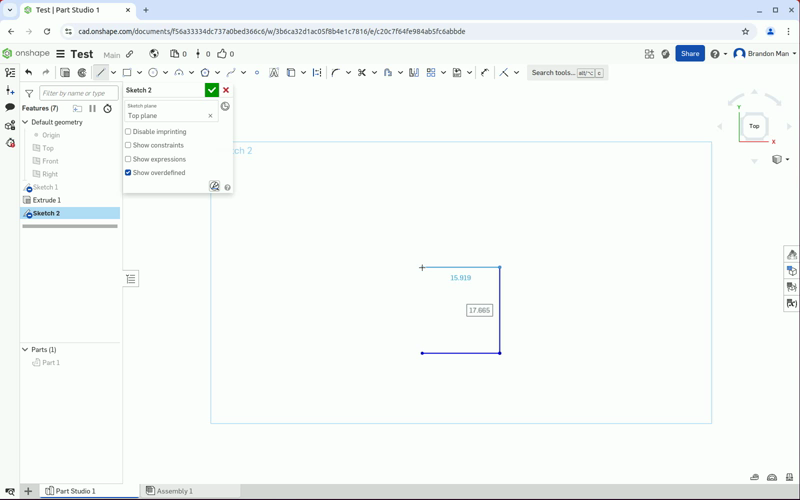
key_up(shift)
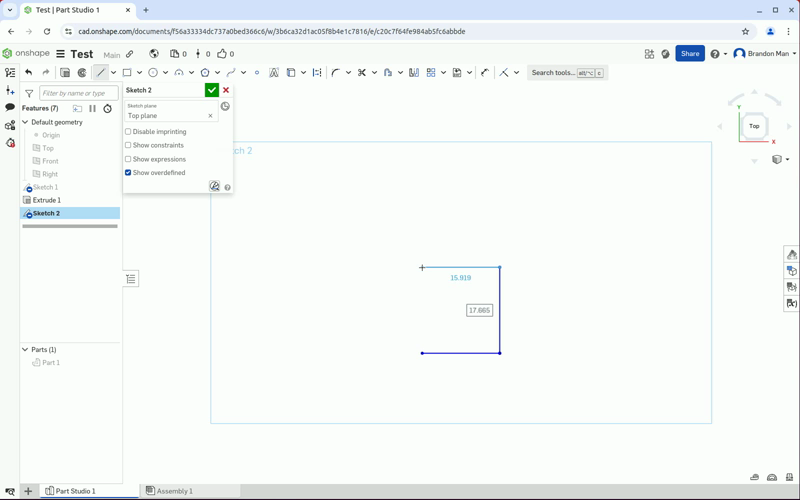
key_down(shift)
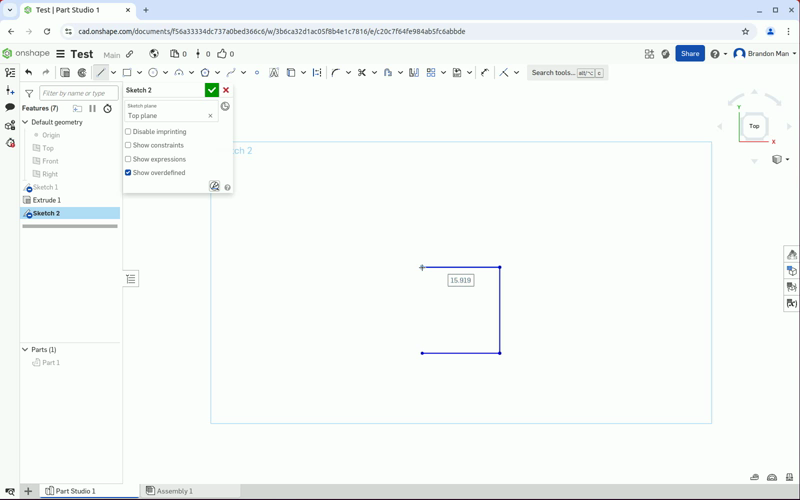
mouse_move(422, 353)
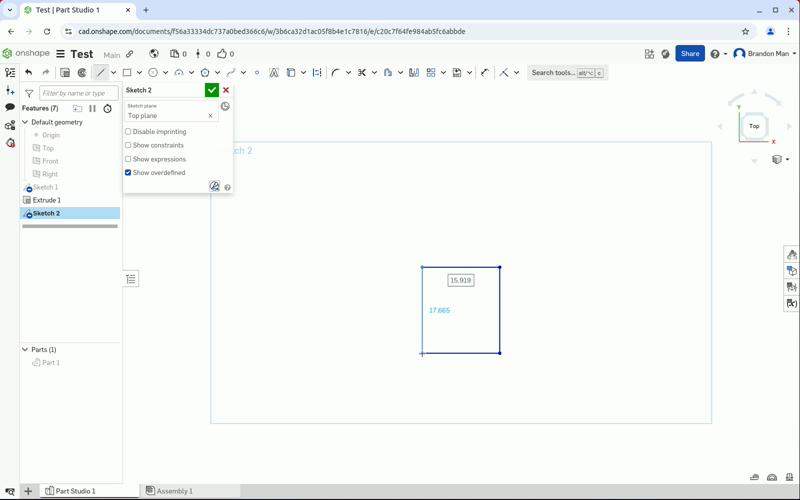
key_up(shift)
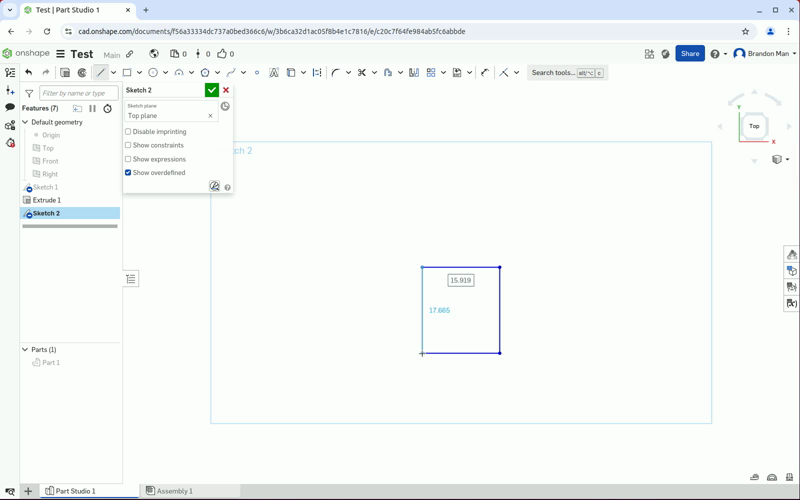
click(422, 353)
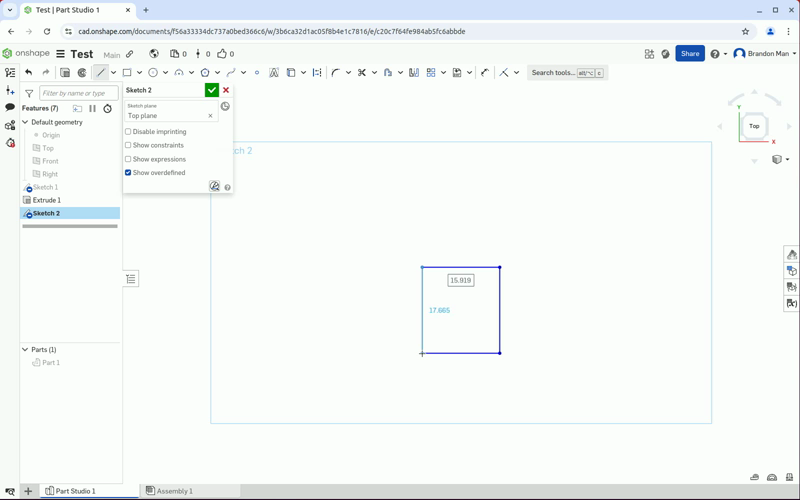
key(esc)
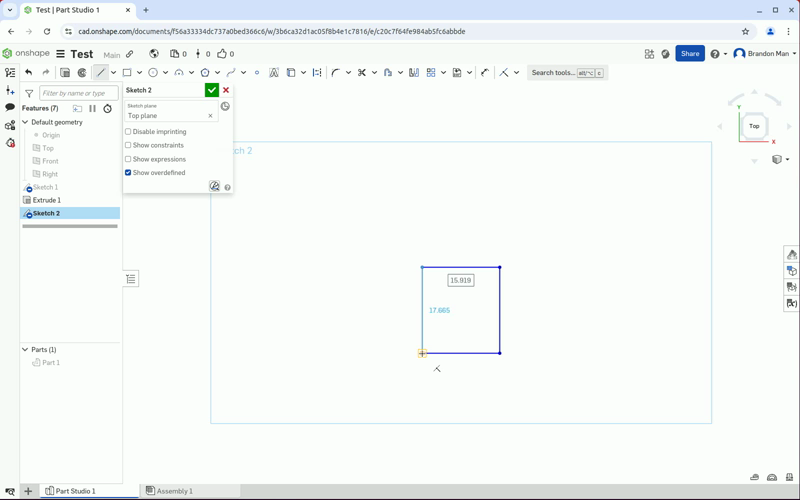
mouse_move(489, 334)
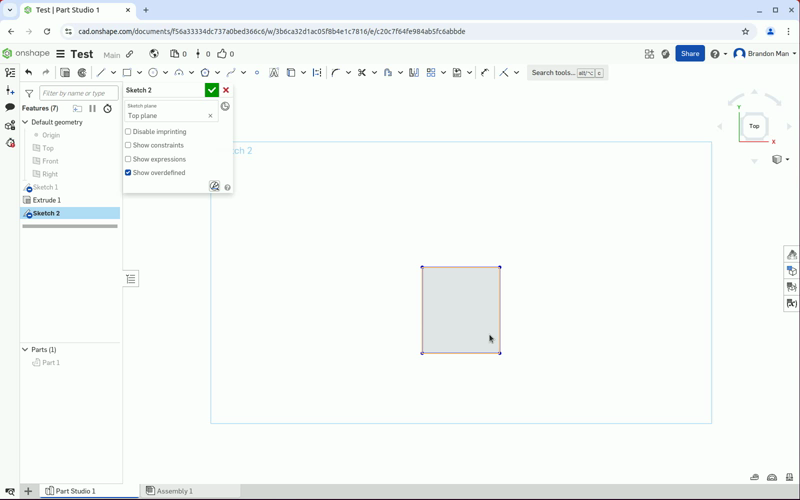
click(489, 334)
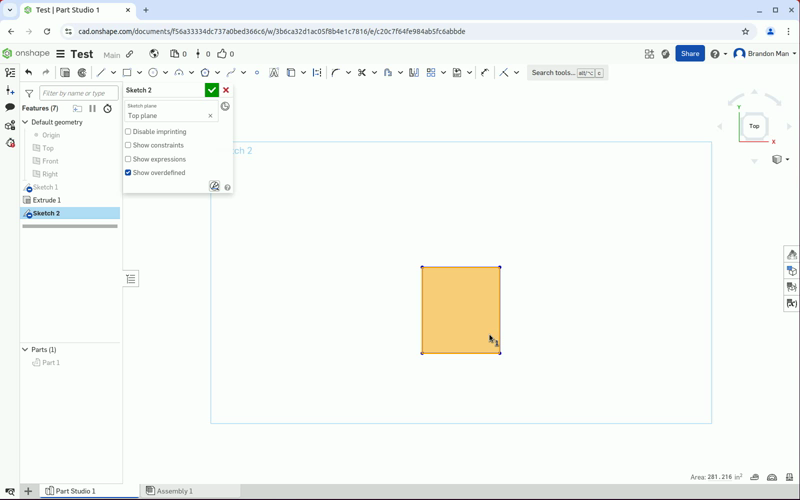
mouse_move(73, 352)
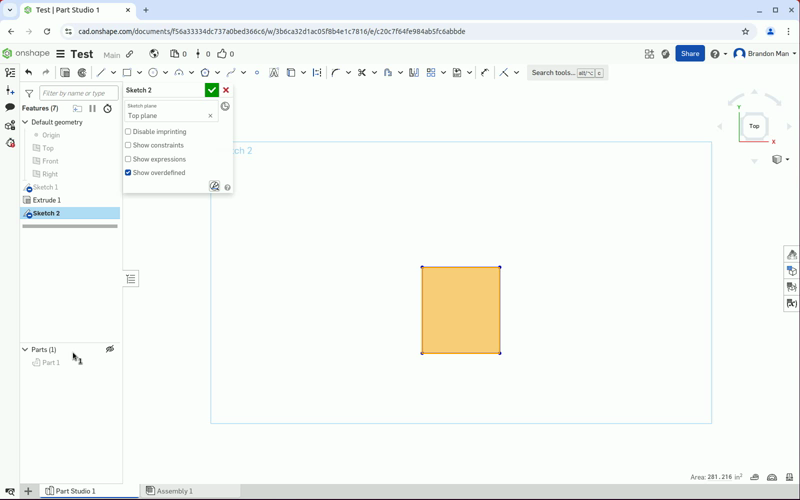
key(shift+y)
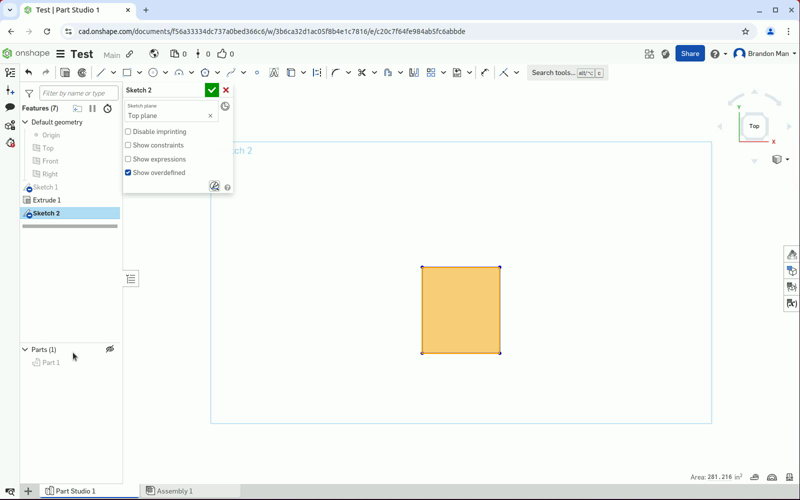
key(shift+e)
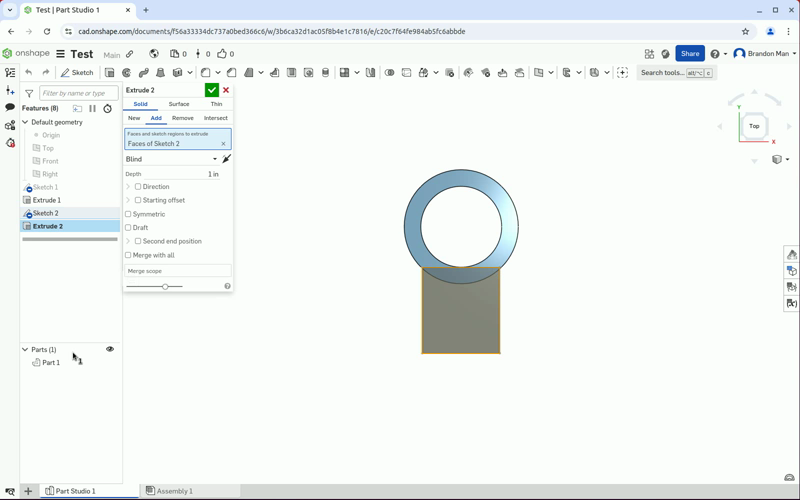
mouse_move(143, 106)
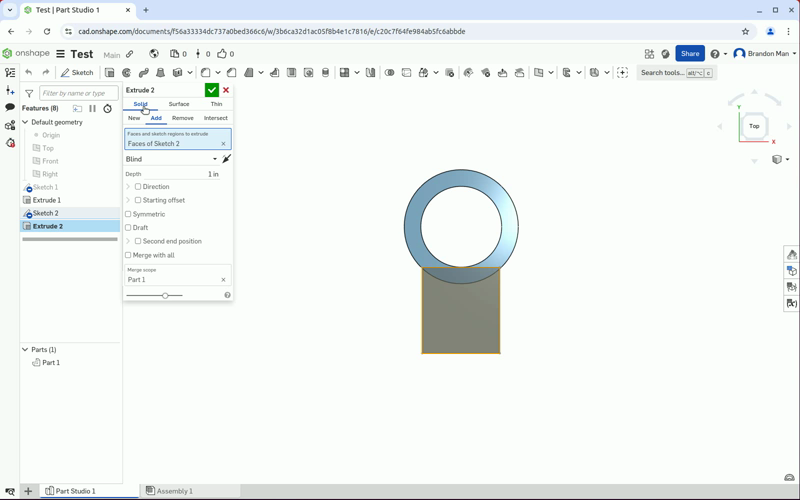
click(143, 106)
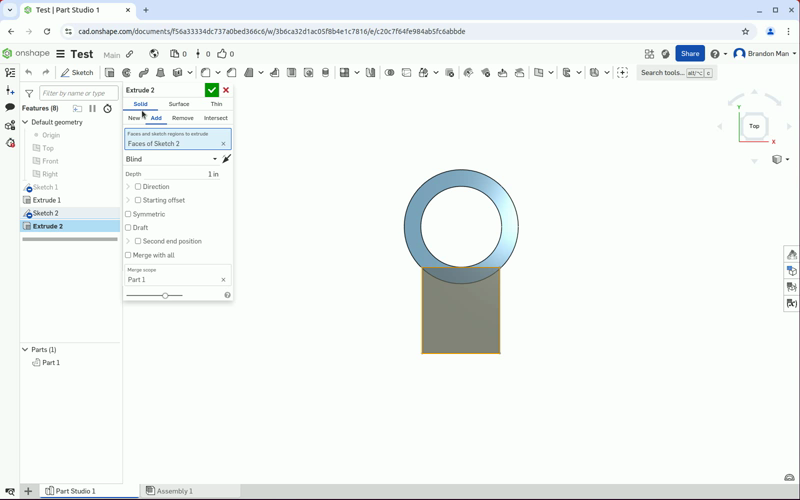
mouse_move(137, 120)
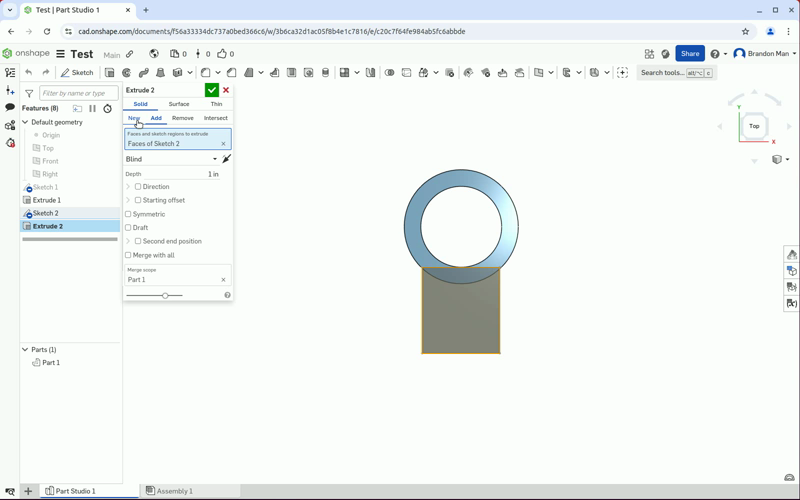
click(137, 120)
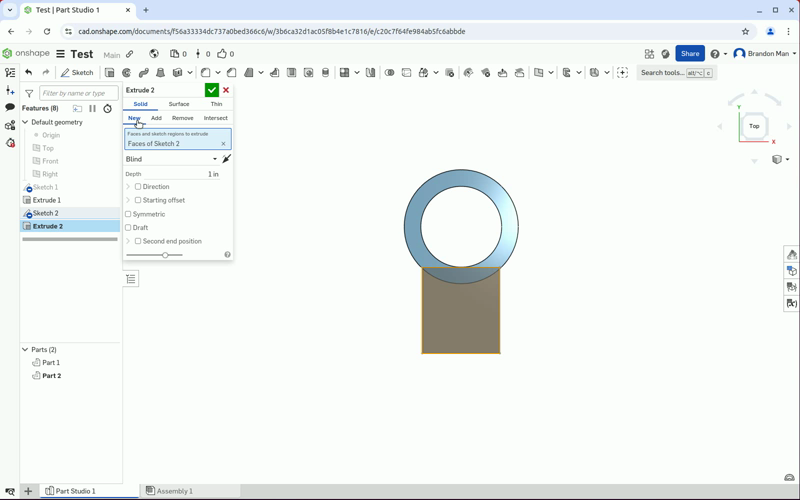
key(tab, 4)
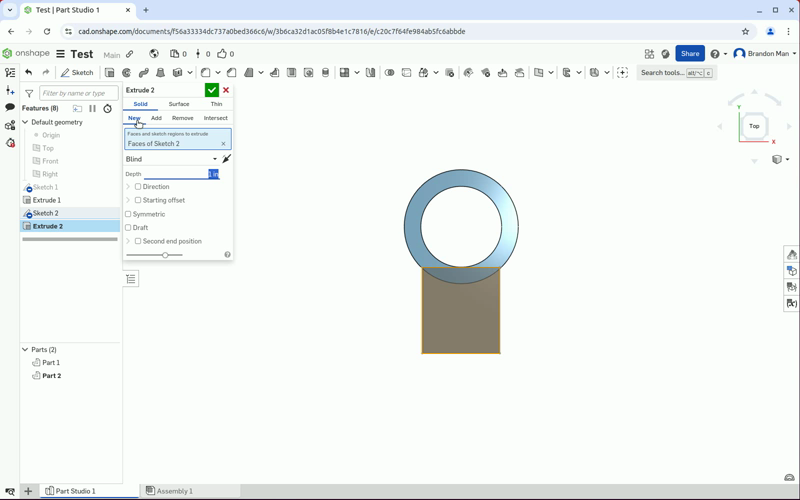
text(8.425)
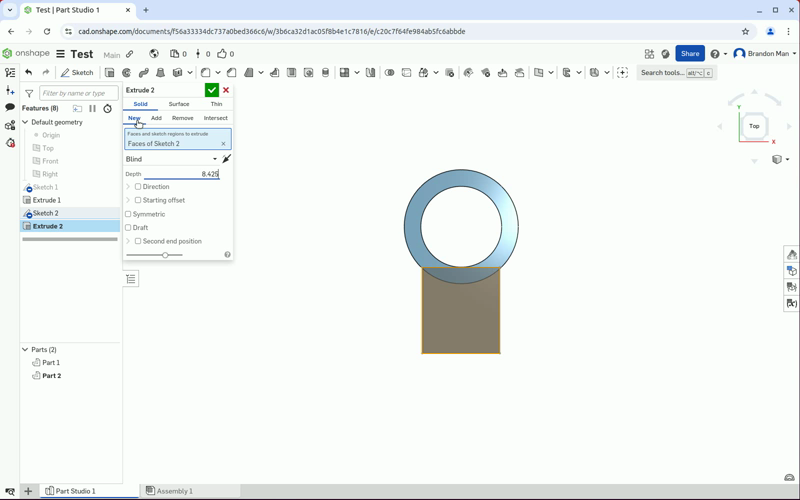
key(enter)
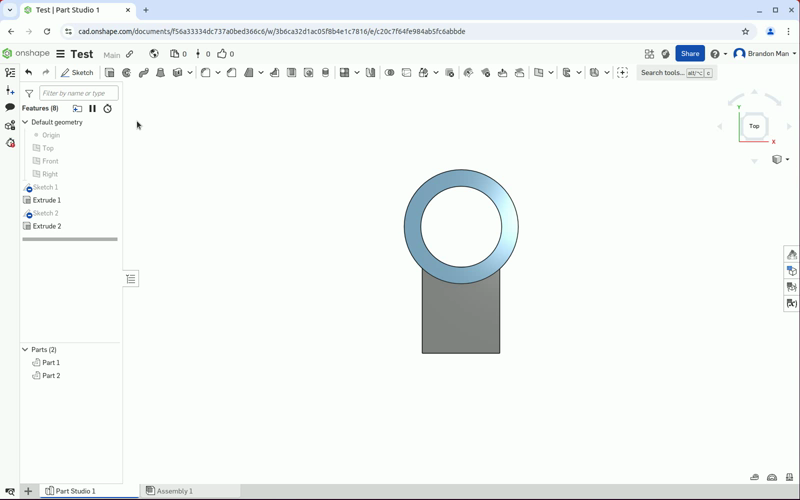
key(shift+h)
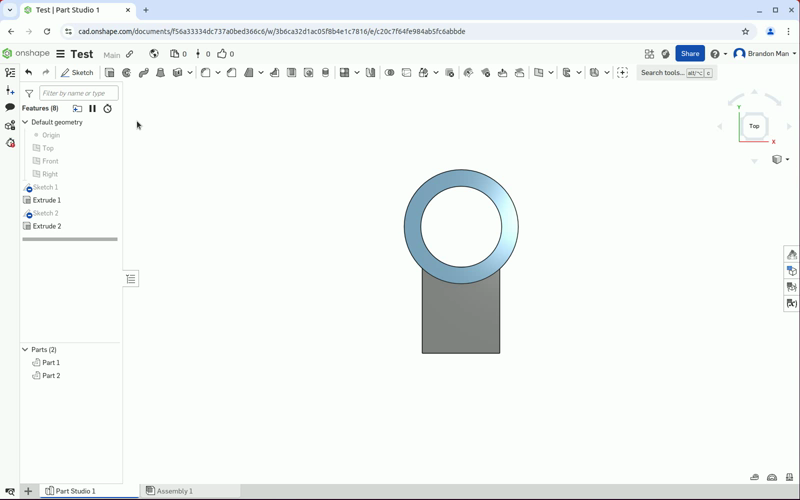
key(shift+h)
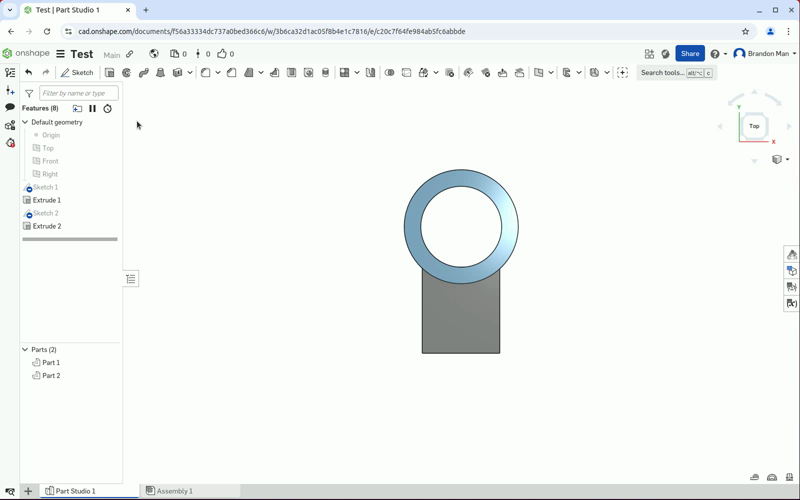
mouse_move(73, 189)
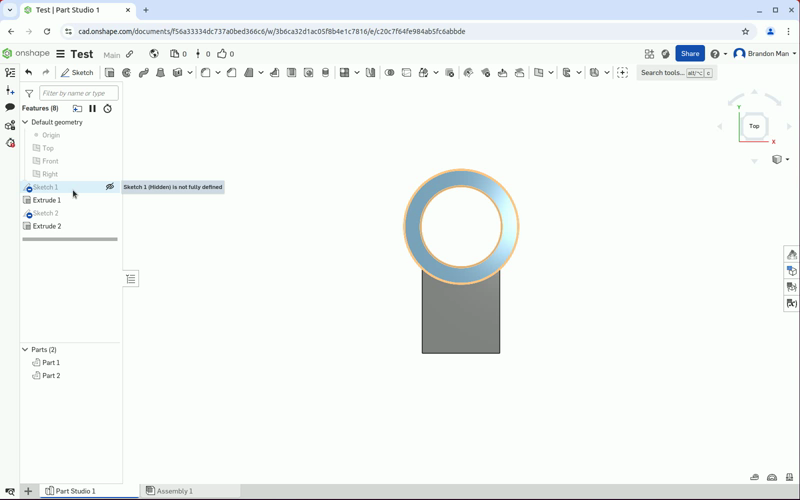
click(73, 189)
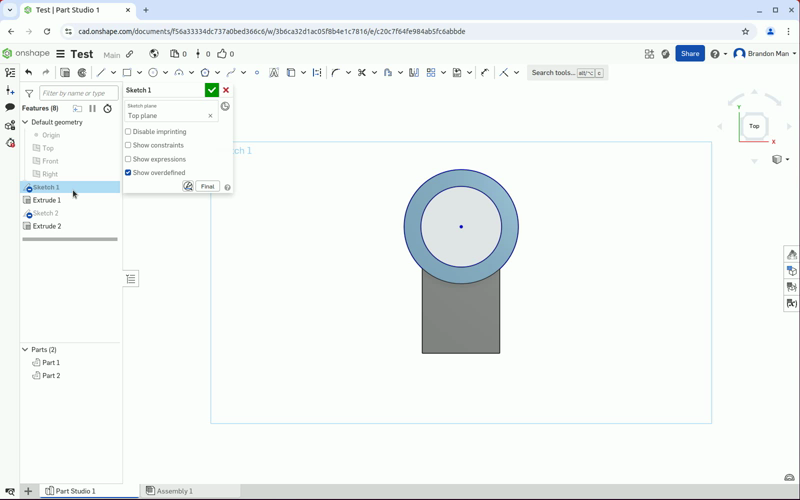
mouse_move(229, 92)
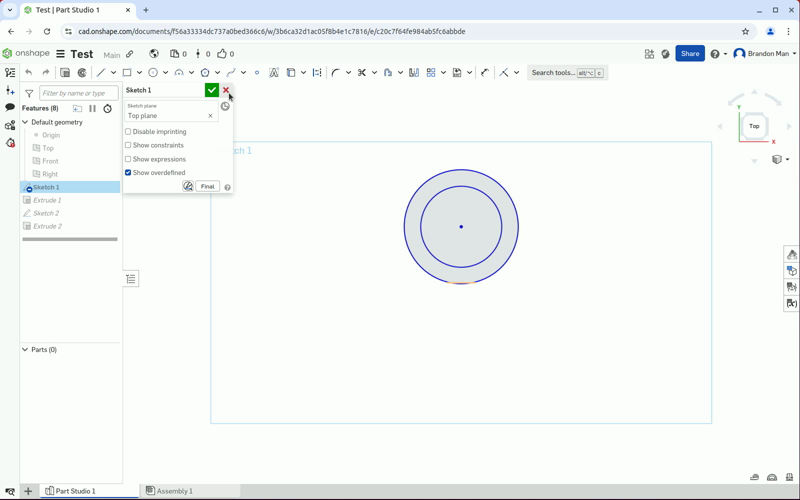
click(229, 92)
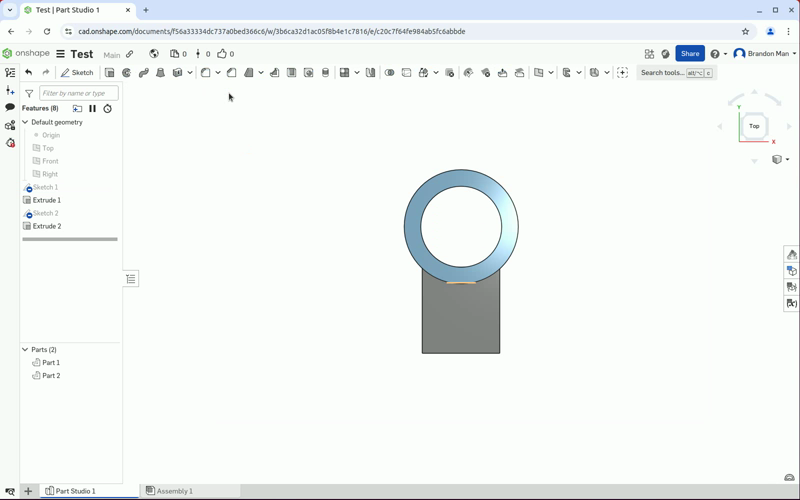
mouse_move(73, 352)
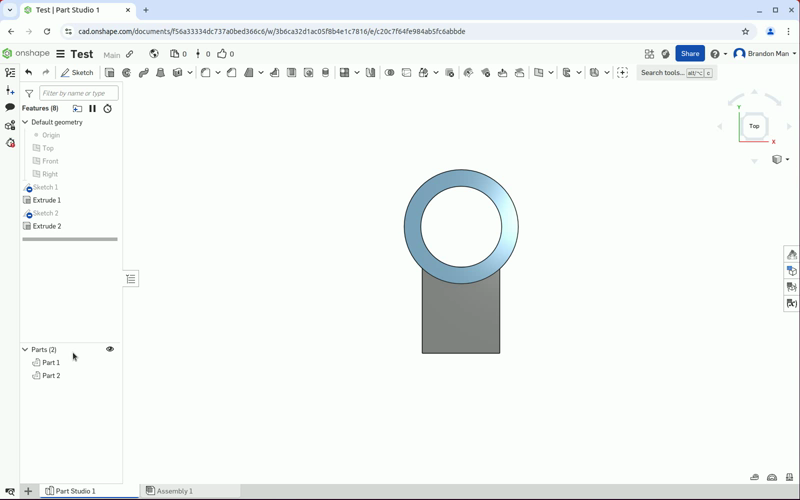
key(y)
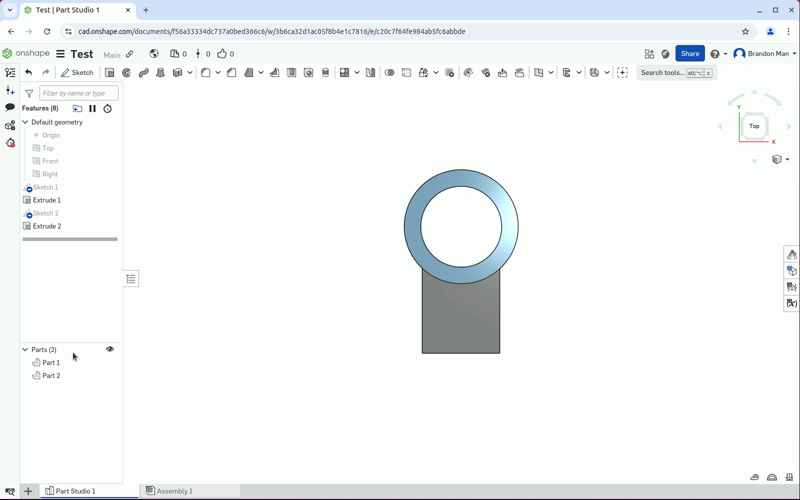
key(shift+p)
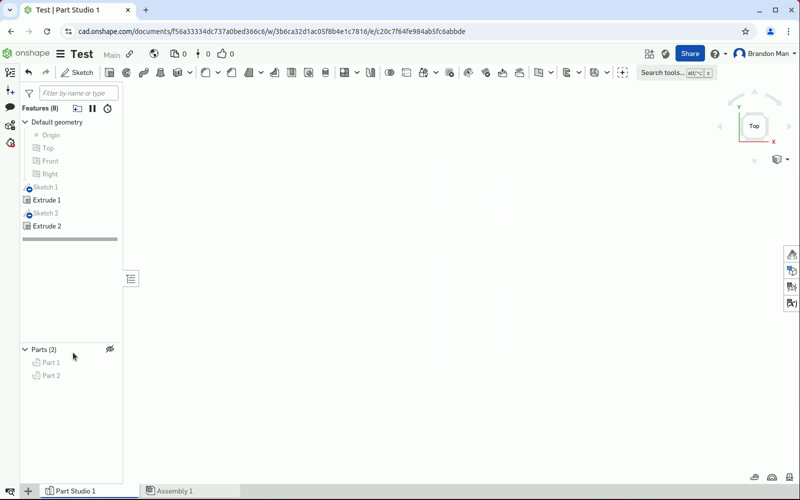
key(space)
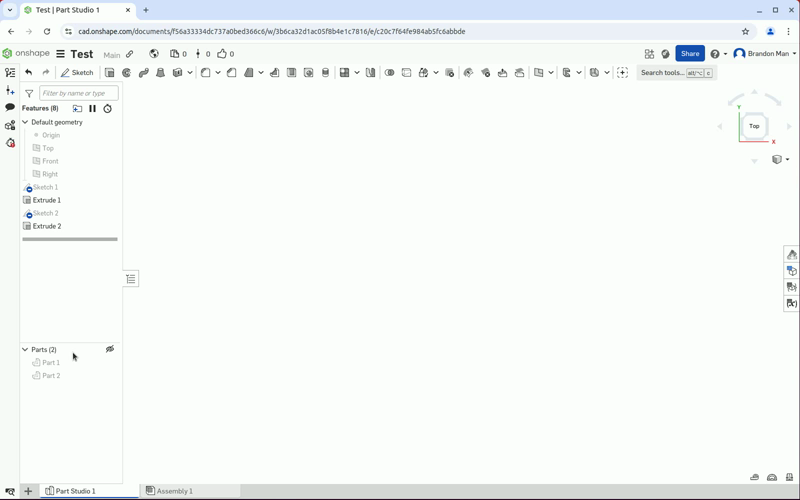
key_down(shift)
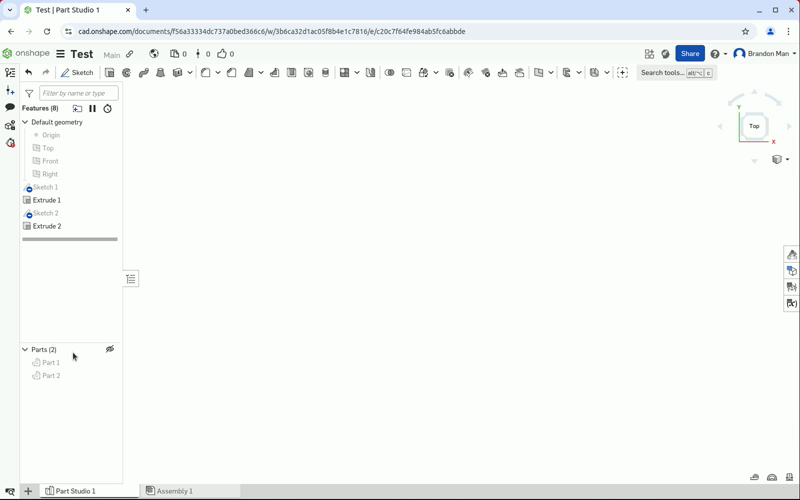
key(up)
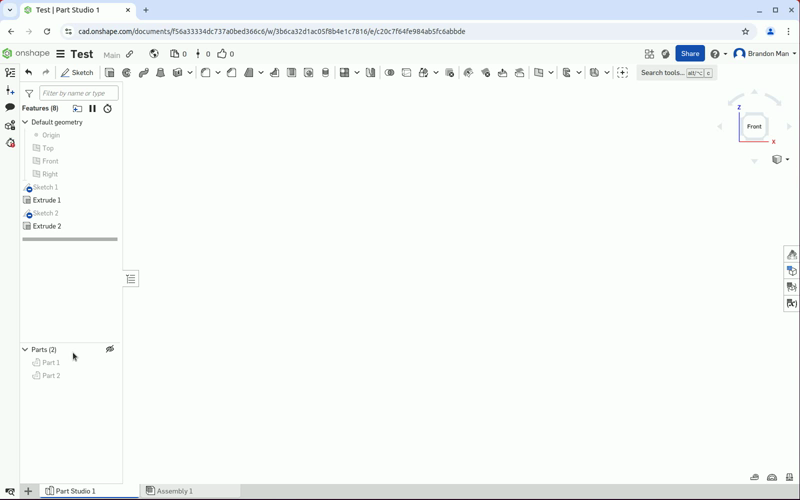
key_up(shift)
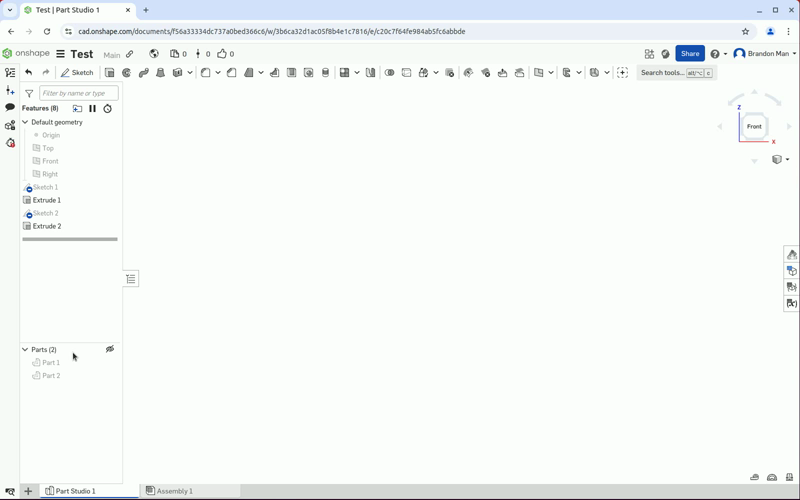
key(space)
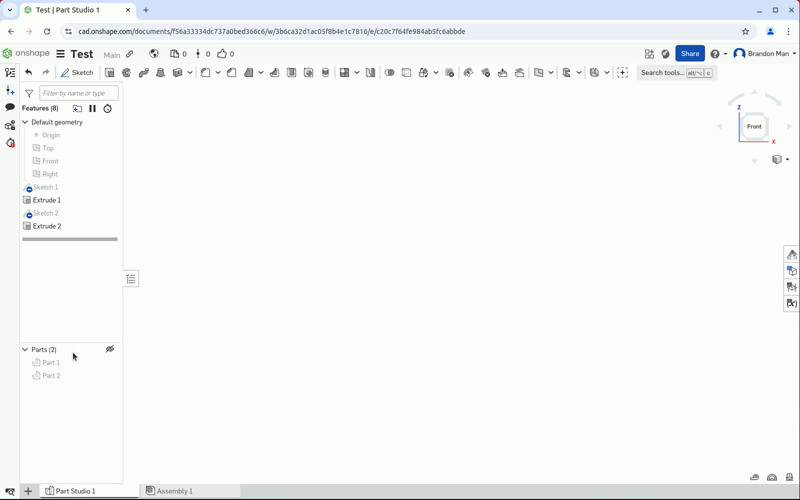
key_down(shift)
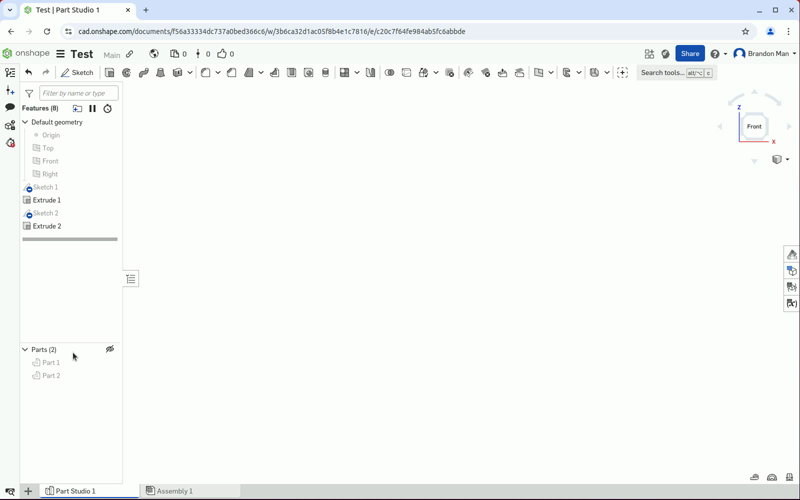
key(left)
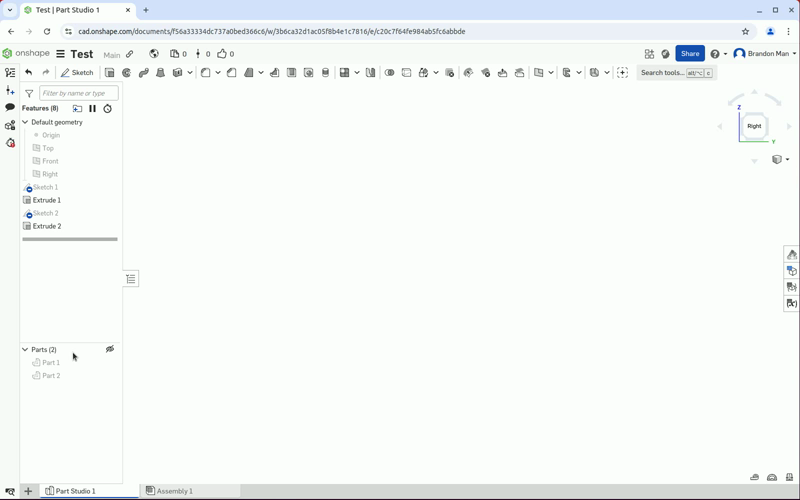
key_up(shift)
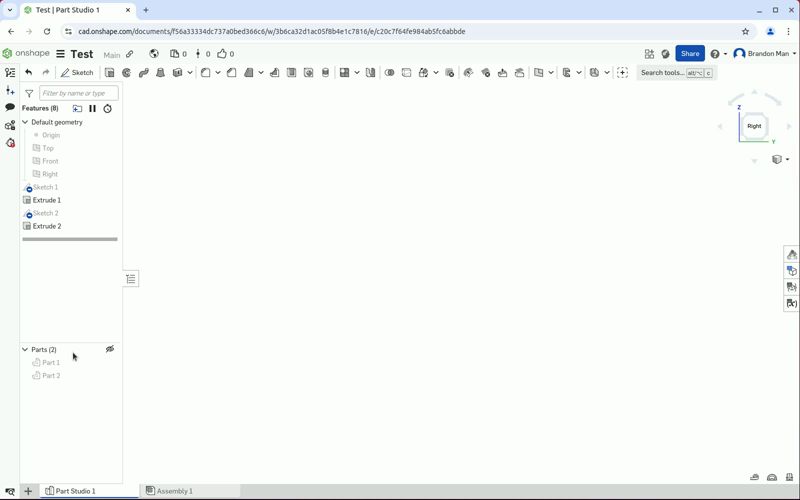
mouse_move(73, 352)
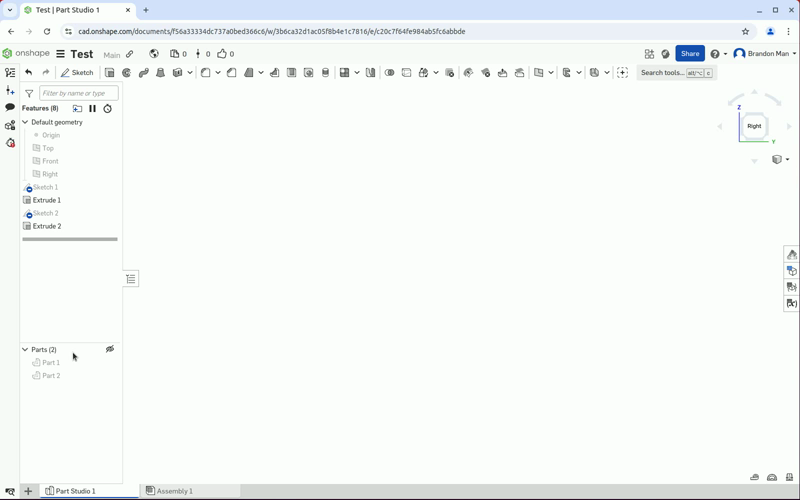
key(shift+y)
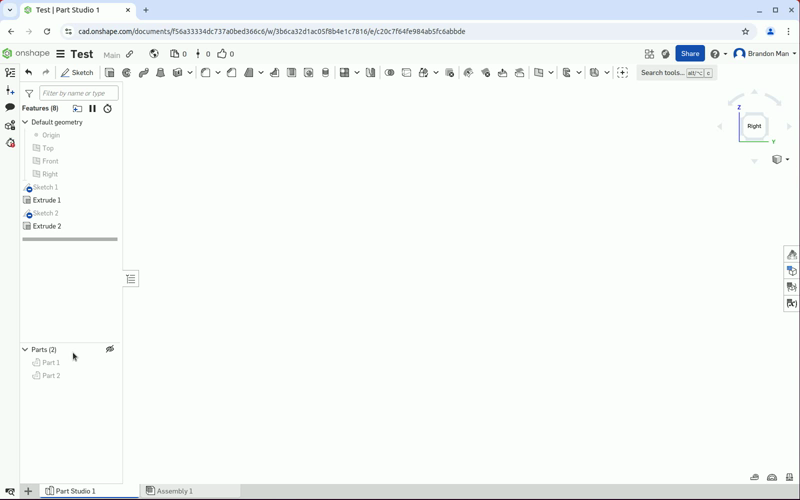
key(shift+s)
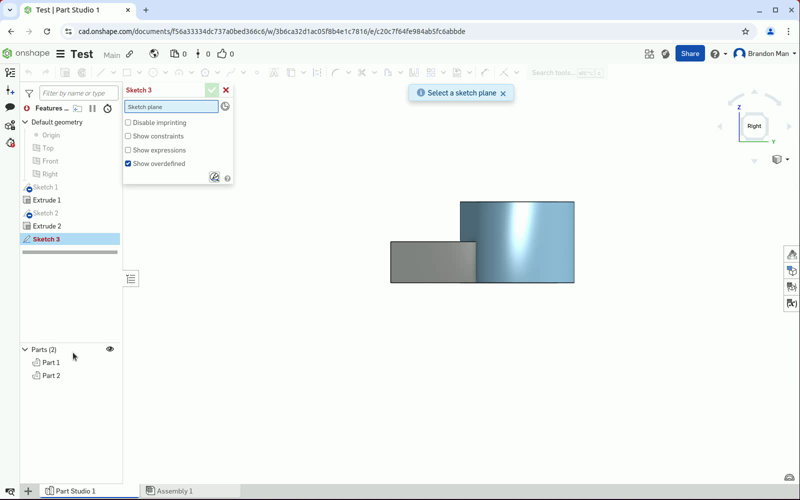
mouse_move(73, 176)
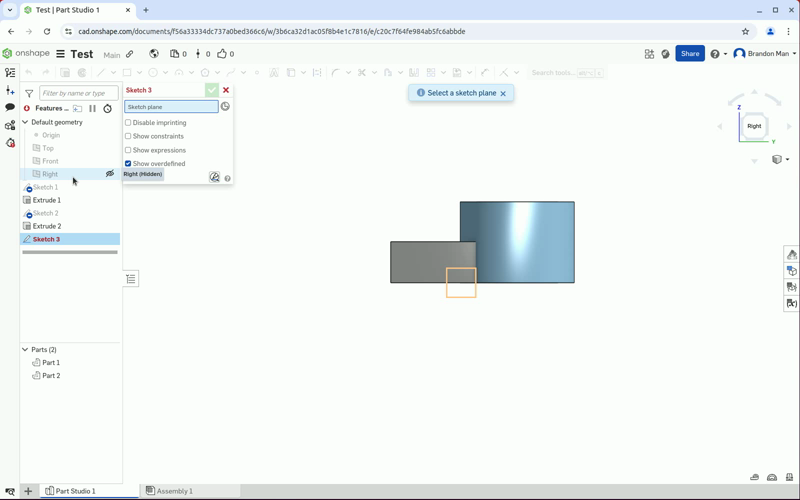
click(73, 176)
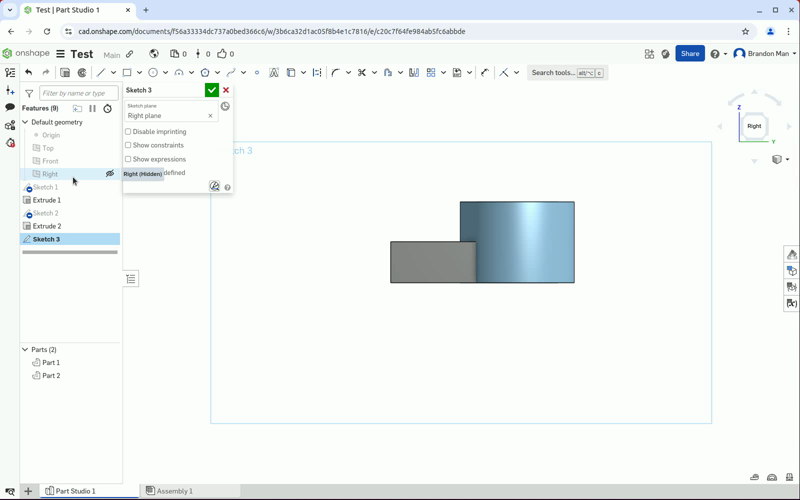
mouse_move(73, 352)
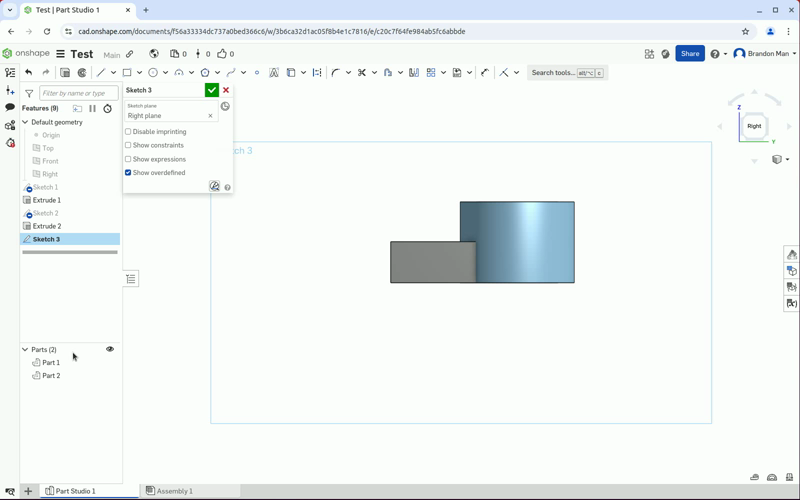
key(y)
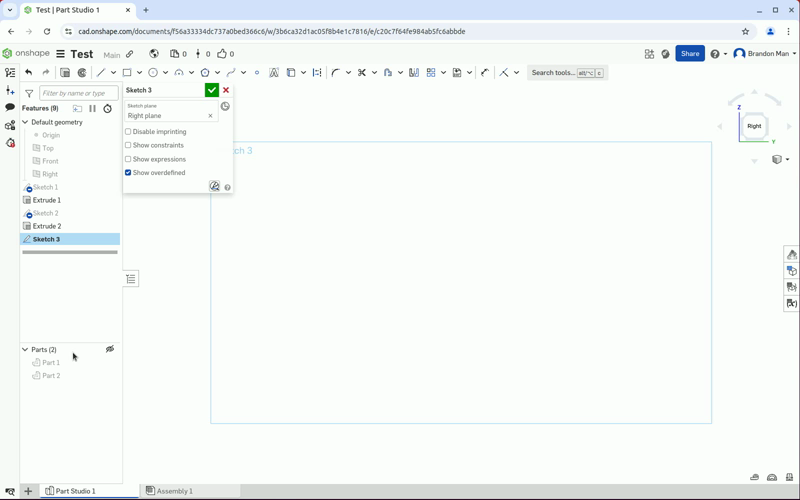
key(l)
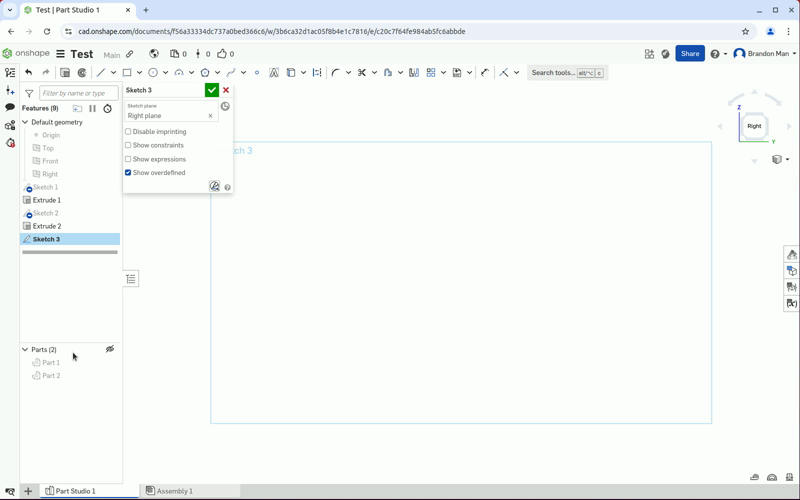
key_down(shift)
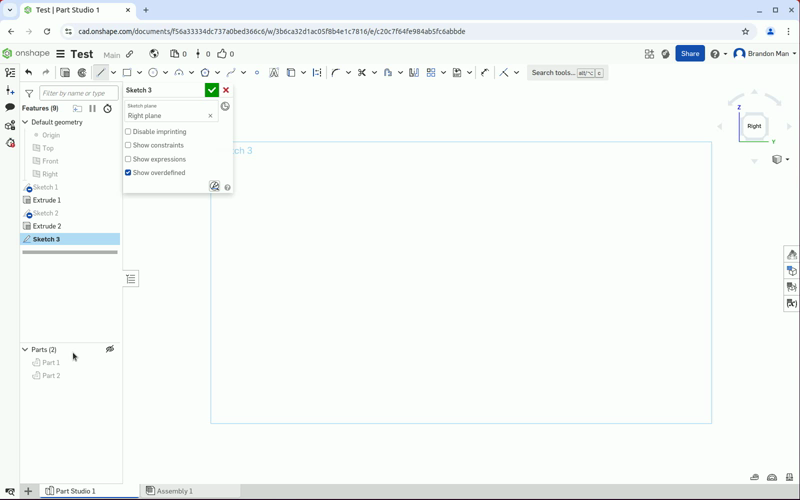
mouse_move(416, 241)
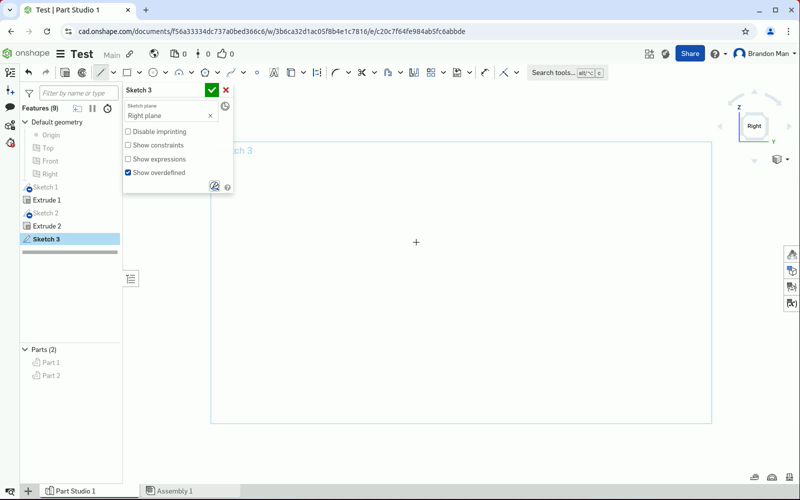
click(416, 241)
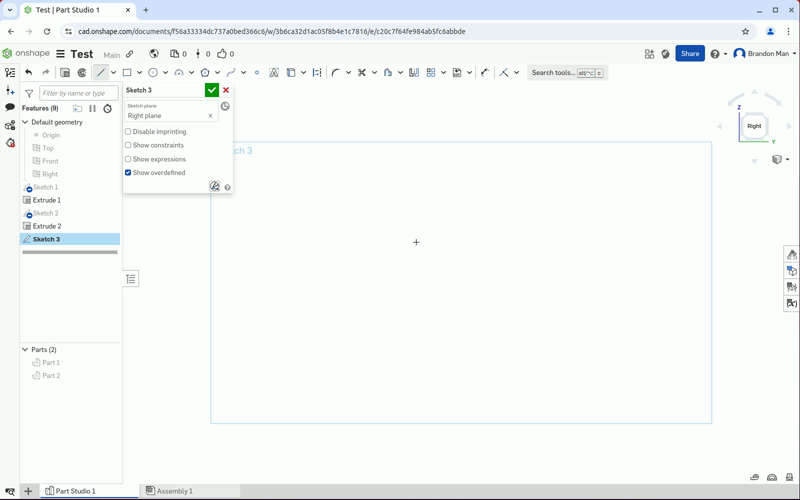
key_up(shift)
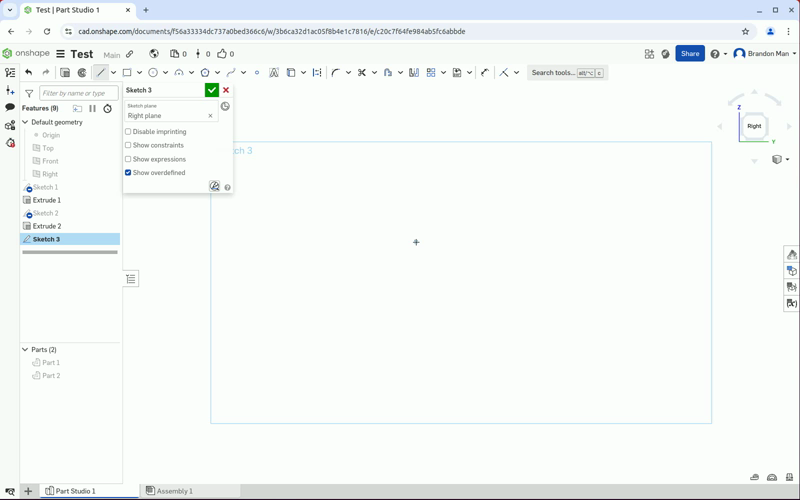
key_down(shift)
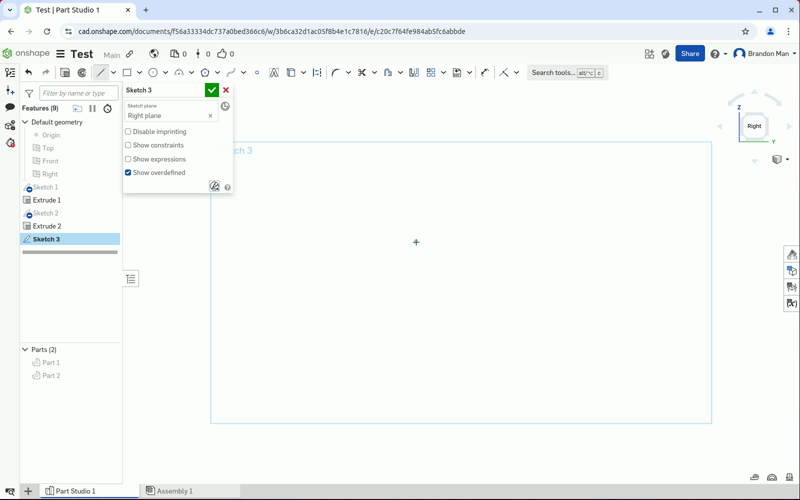
mouse_move(446, 241)
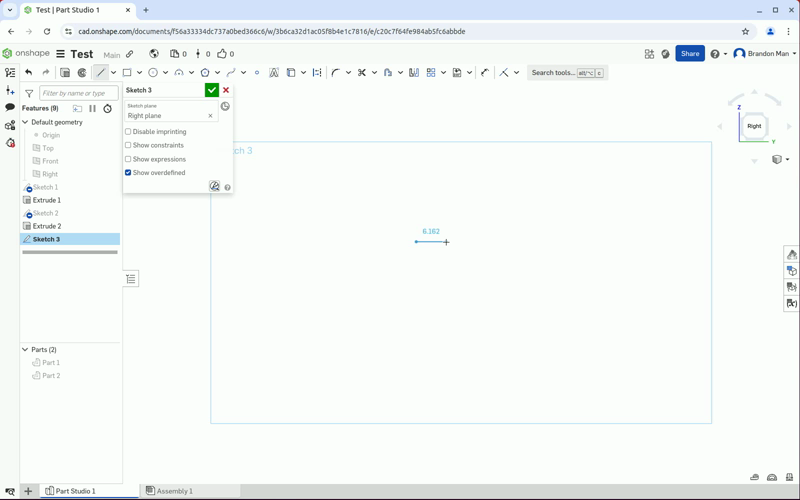
mouse_move(468, 242)
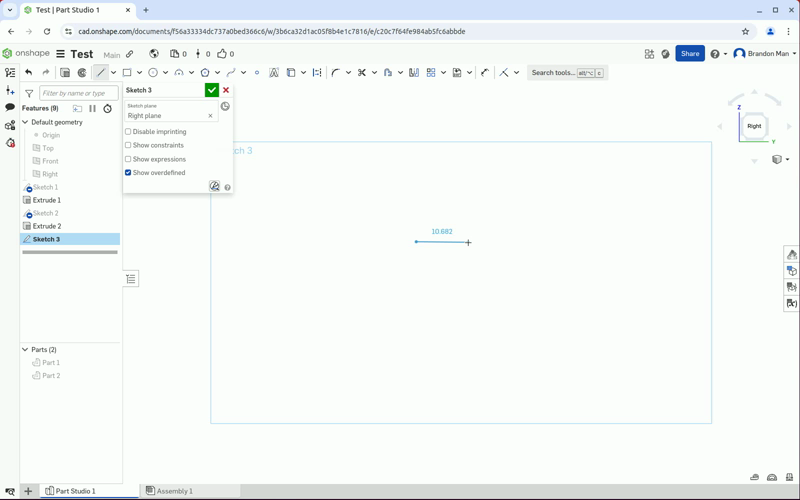
click(468, 242)
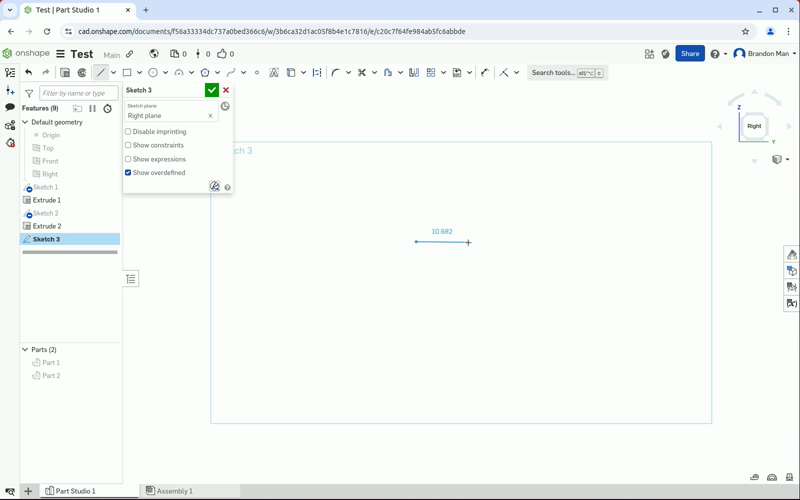
key_up(shift)
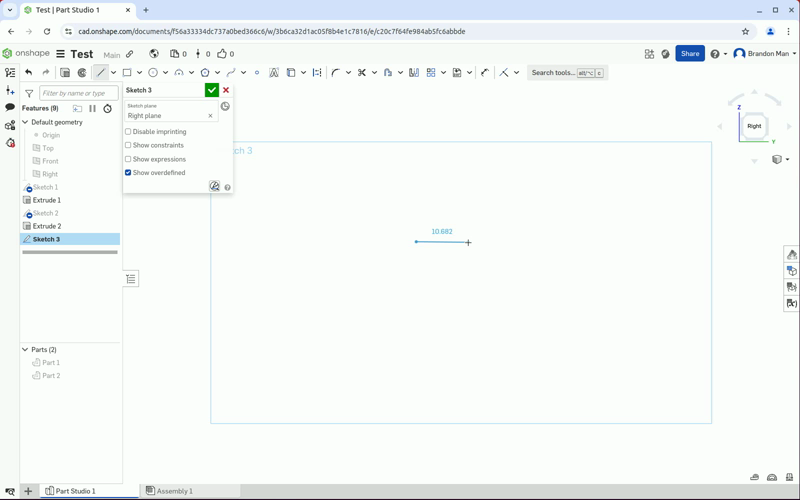
key_down(shift)
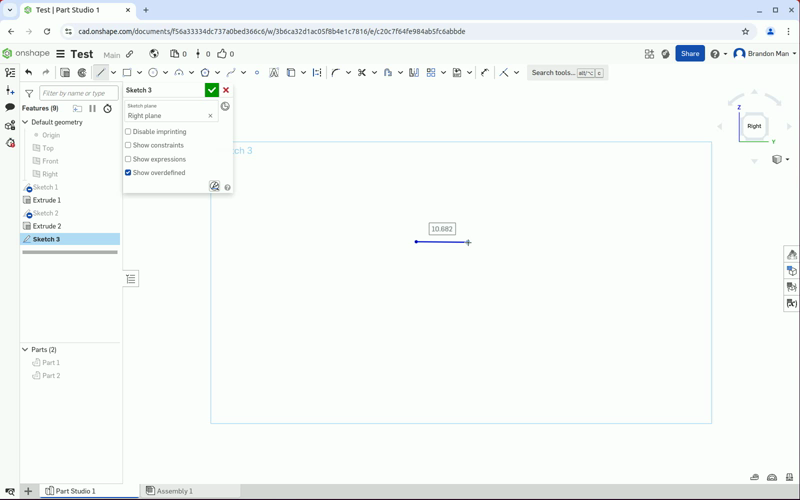
mouse_move(498, 242)
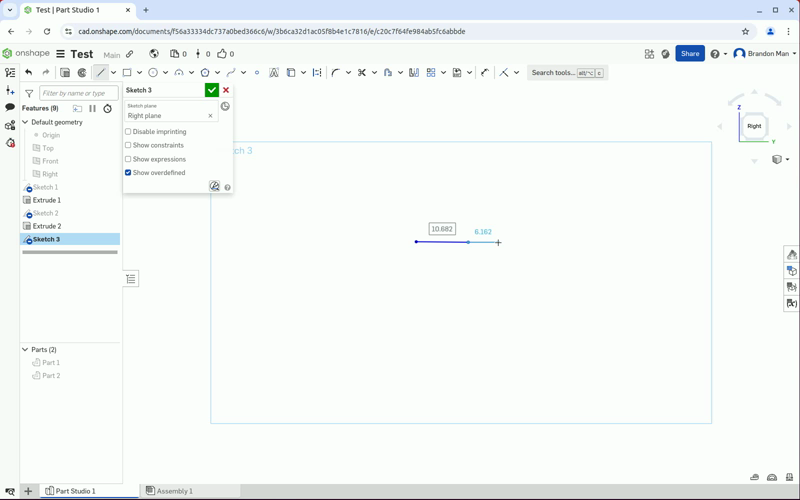
mouse_move(468, 215)
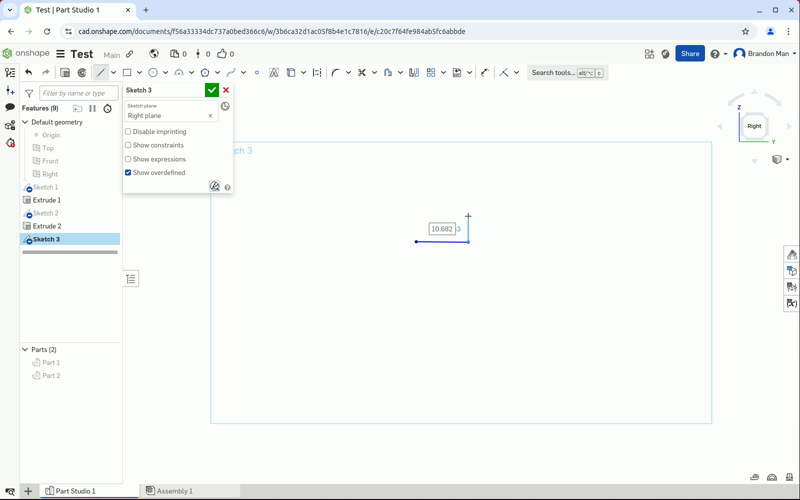
click(468, 215)
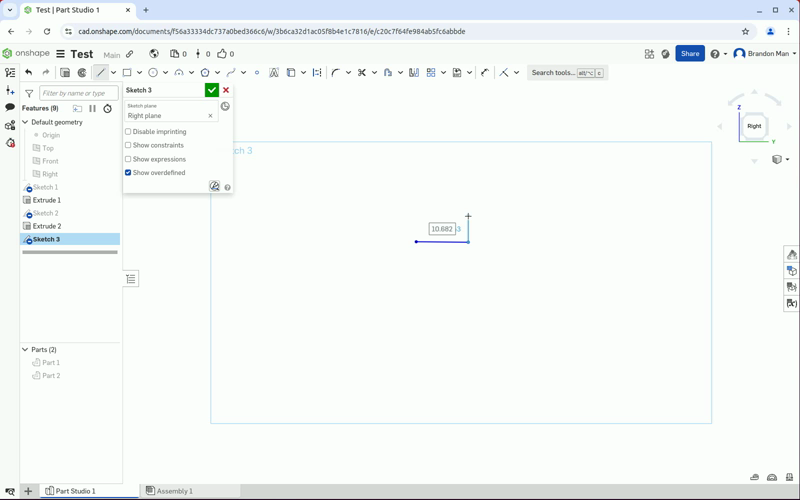
key_up(shift)
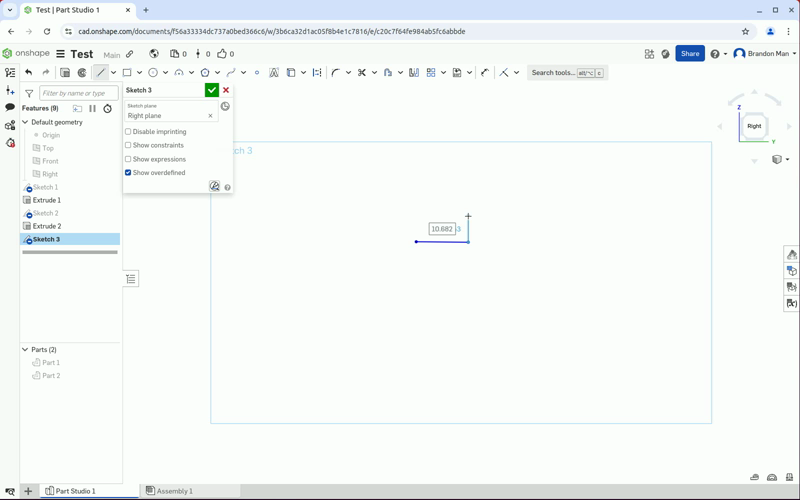
mouse_move(498, 215)
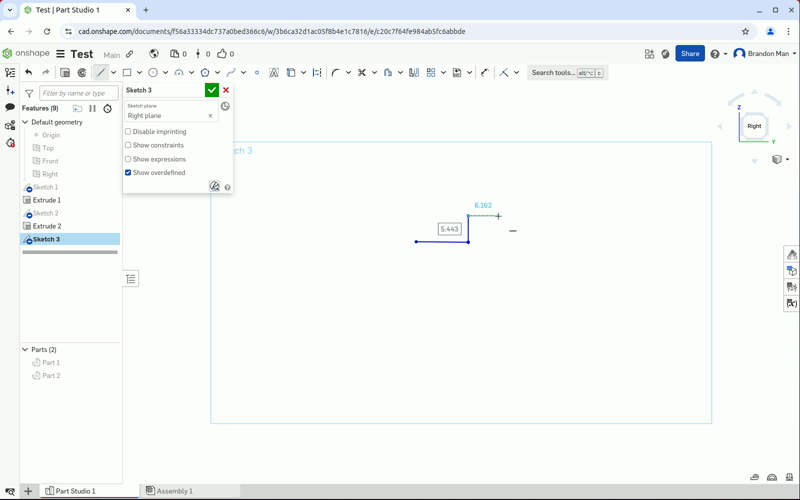
key_down(shift)
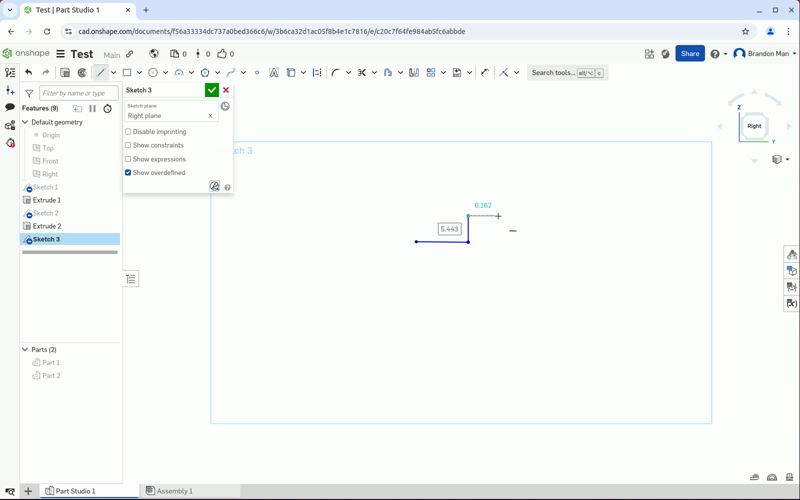
mouse_move(416, 241)
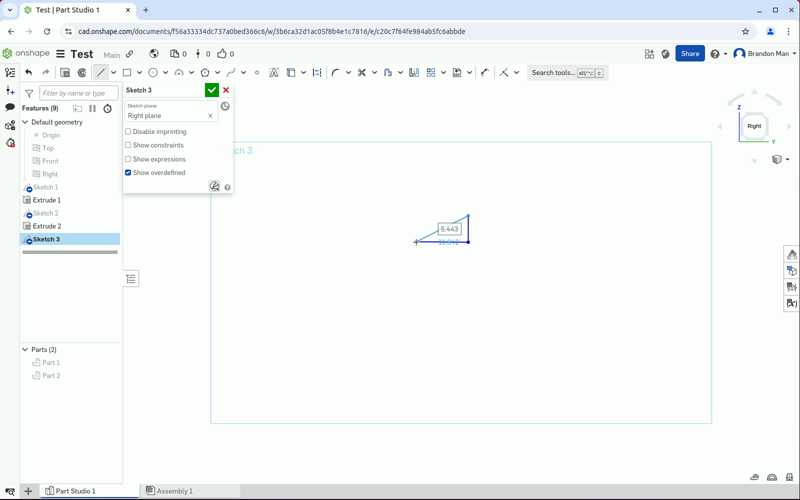
key_up(shift)
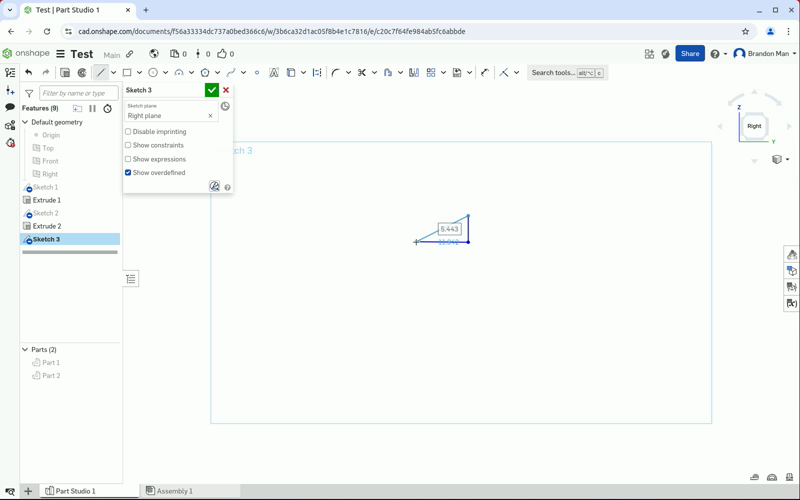
click(416, 241)
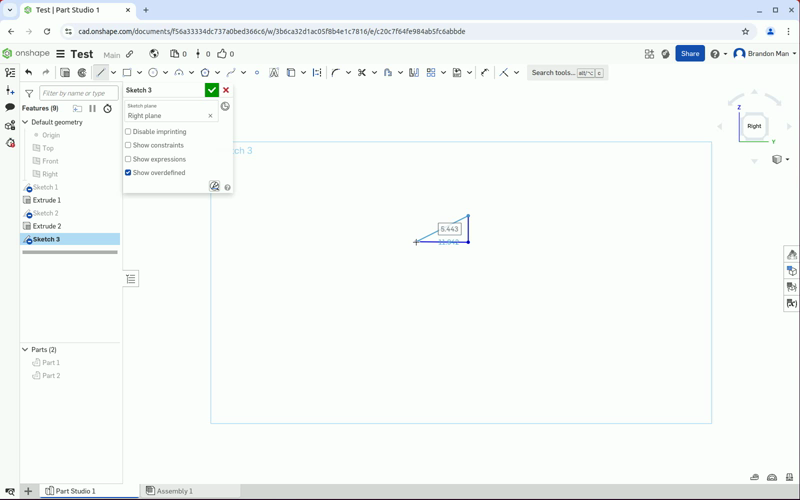
key(esc)
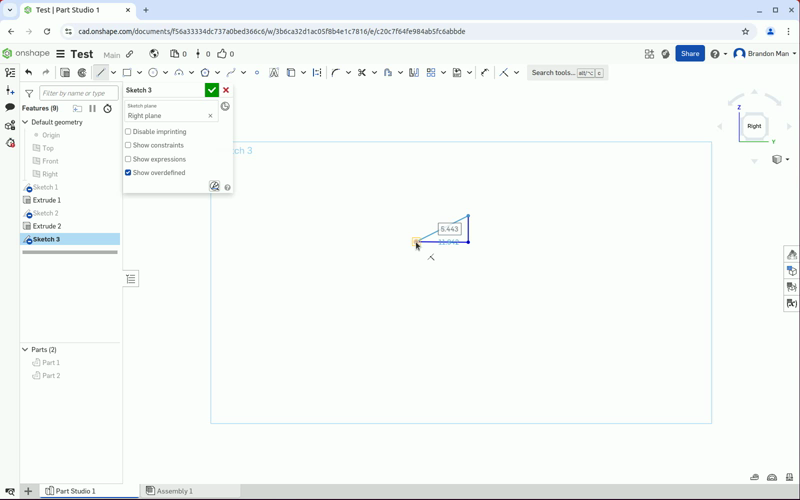
mouse_move(447, 229)
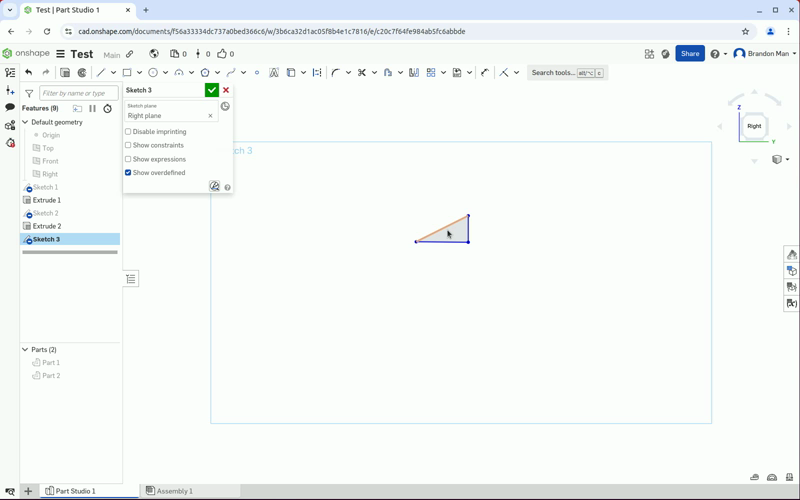
scroll(6)
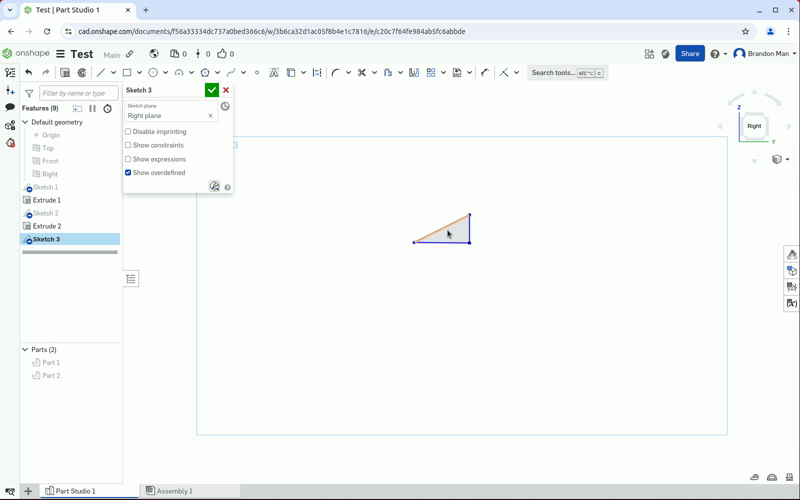
scroll(6)
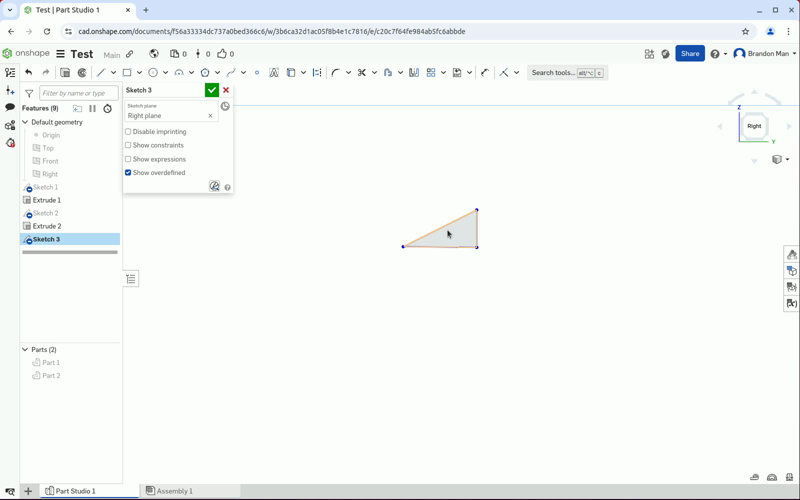
scroll(6)
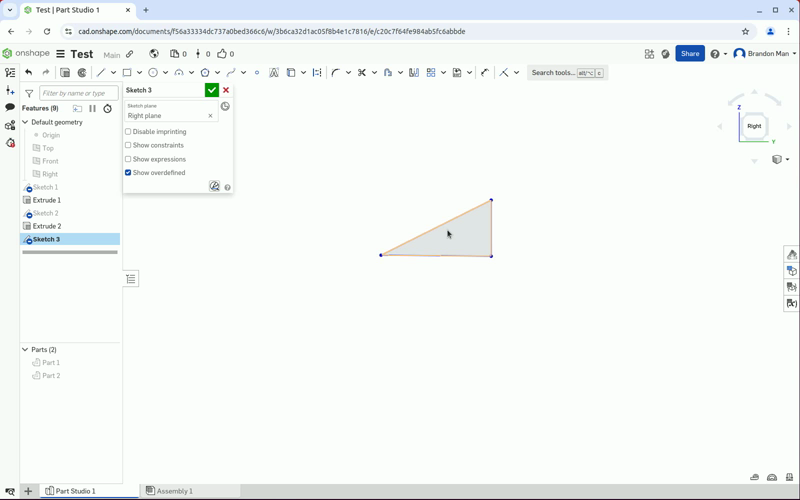
scroll(6)
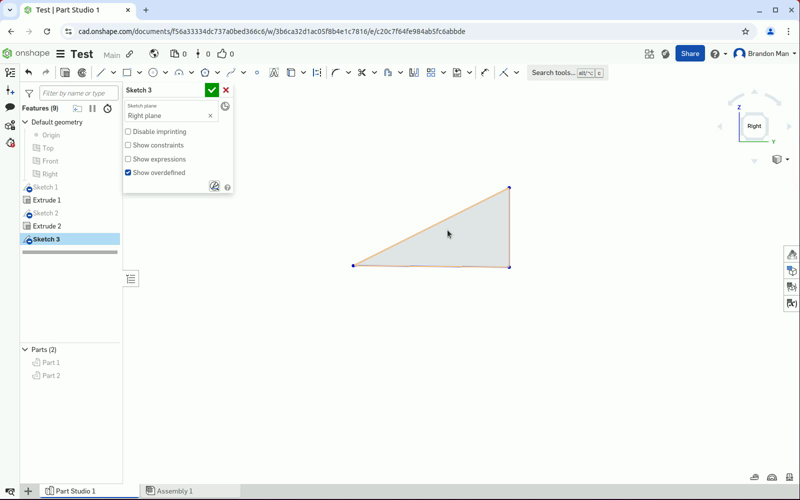
scroll(6)
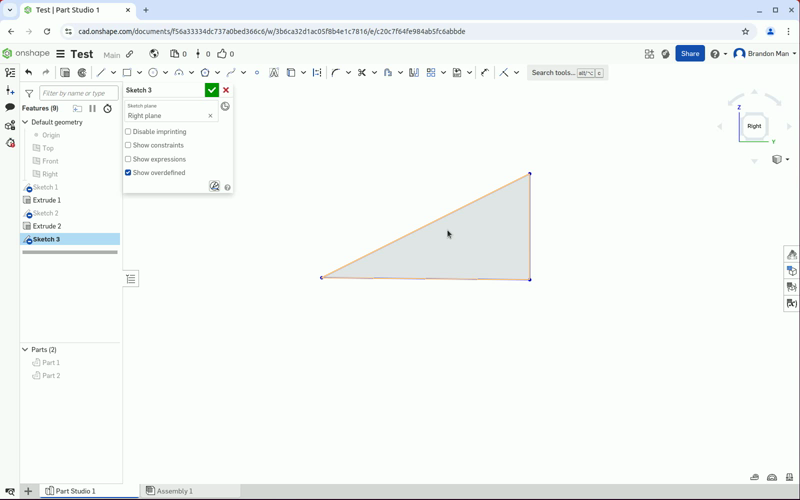
scroll(6)
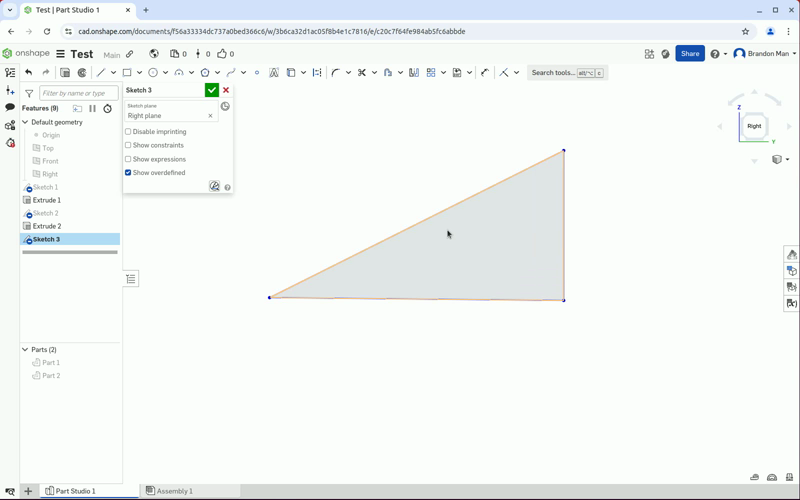
scroll(6)
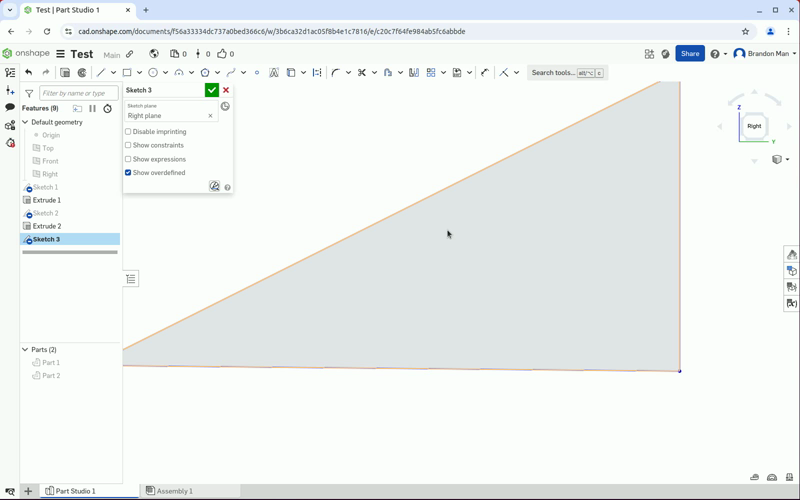
click(447, 229)
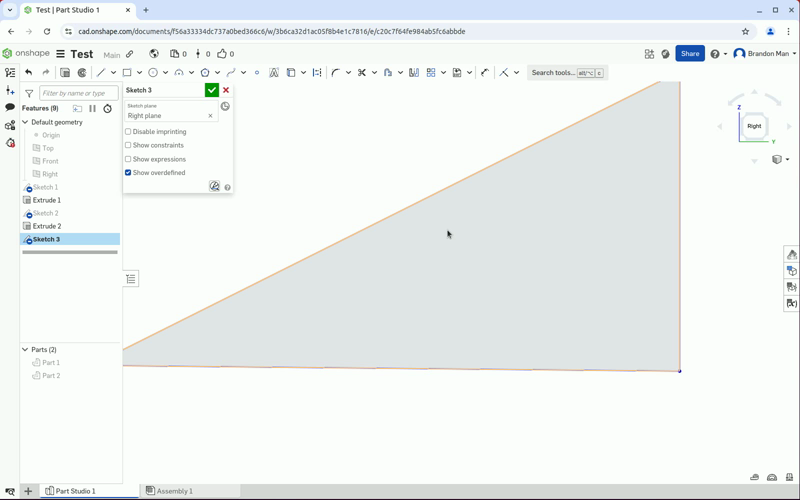
scroll(-6)
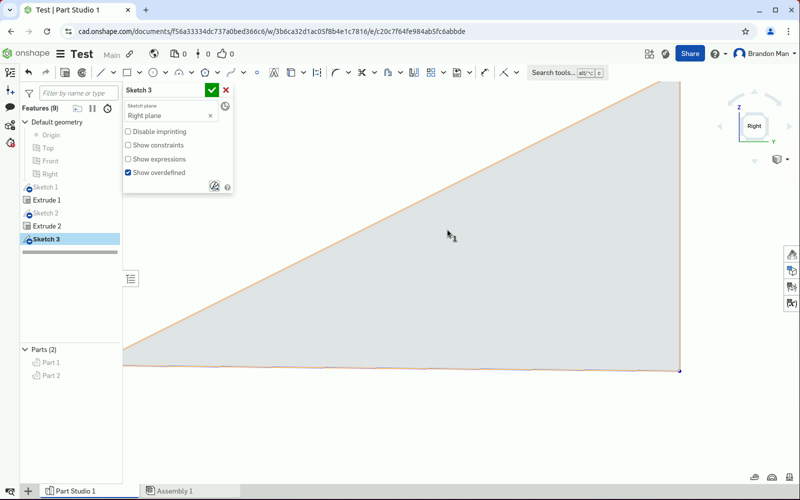
scroll(-6)
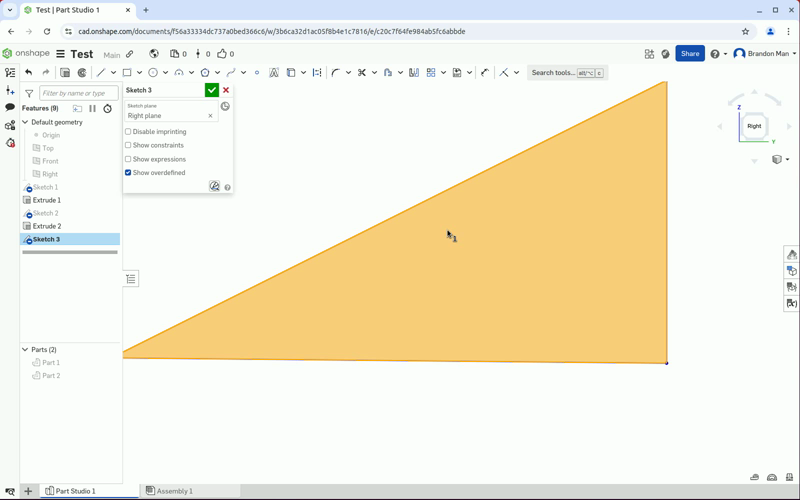
scroll(-6)
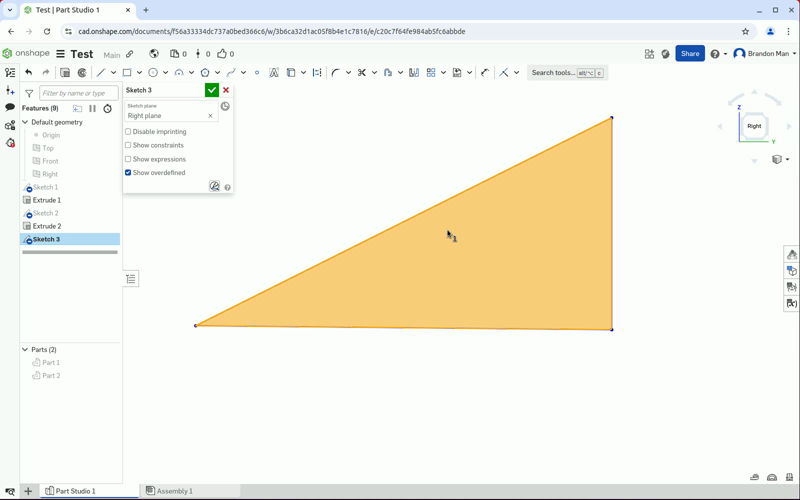
scroll(-6)
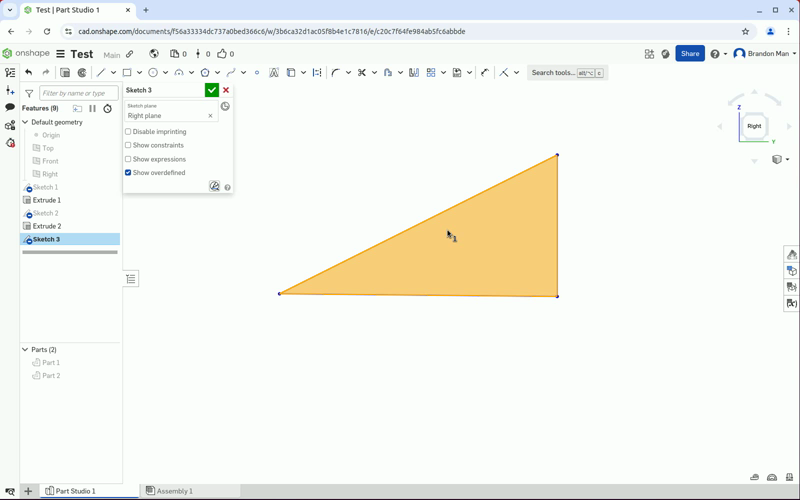
scroll(-6)
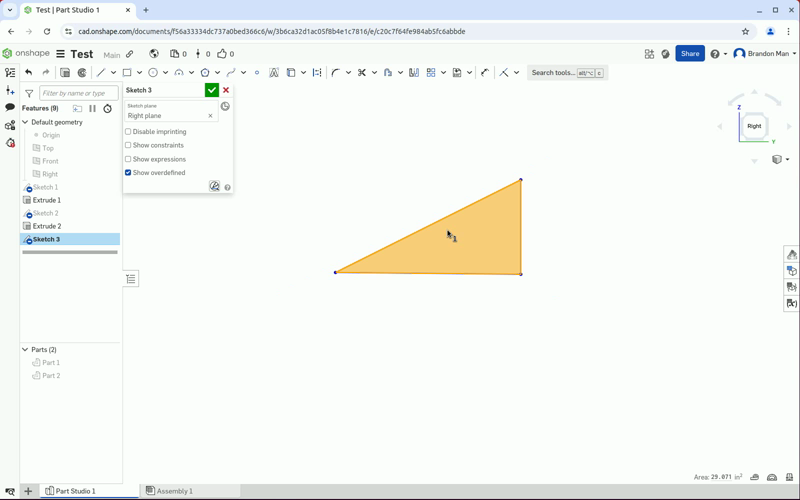
scroll(-6)
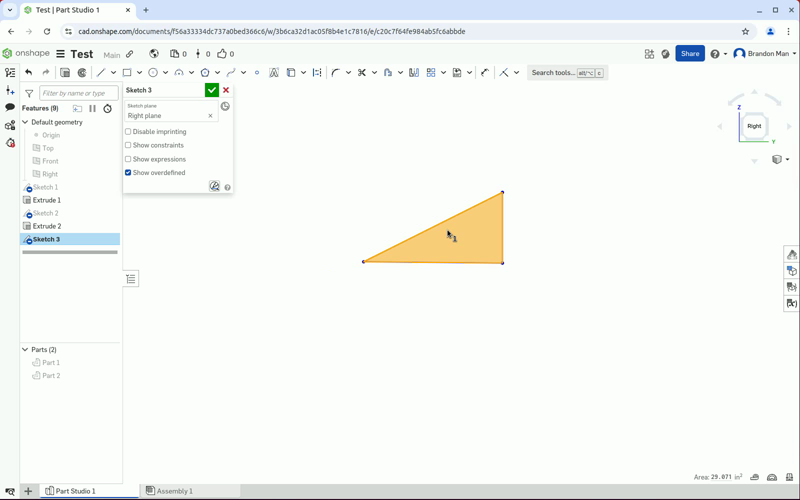
scroll(-6)
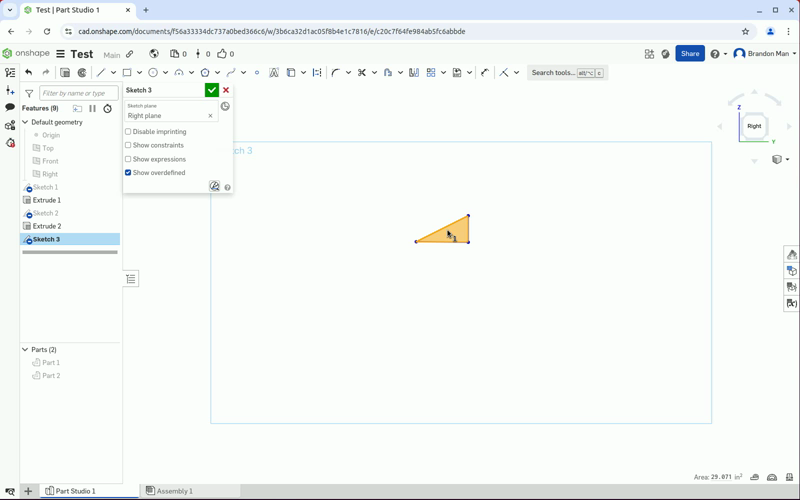
mouse_move(73, 352)
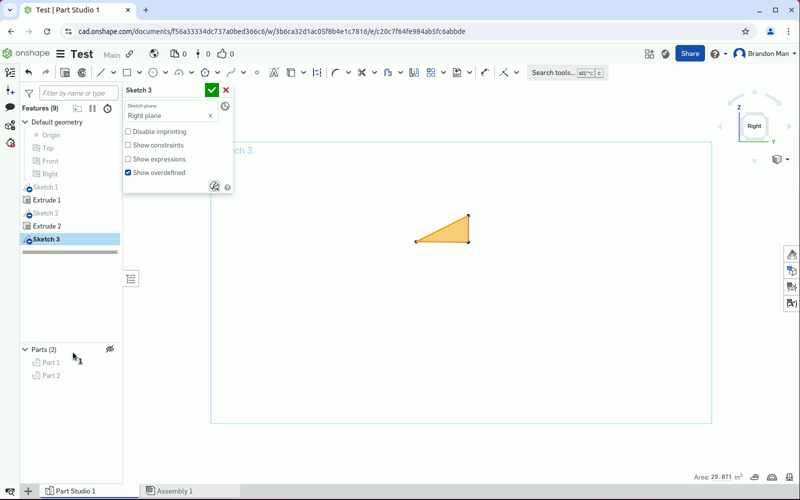
key(shift+y)
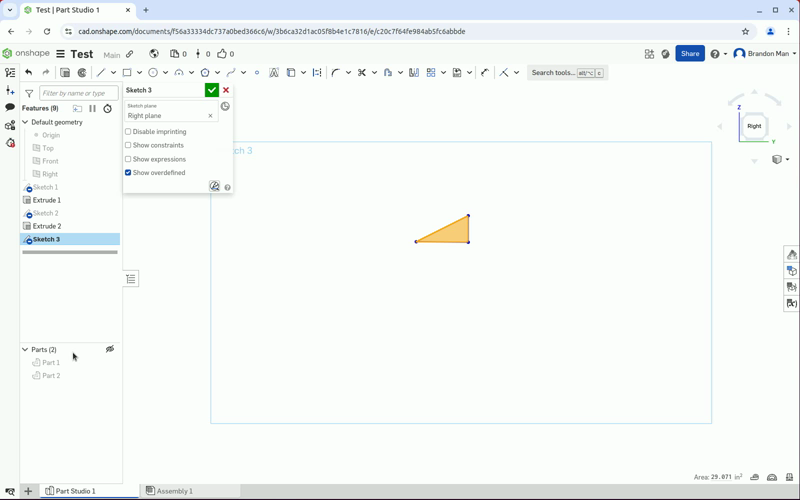
key(shift+e)
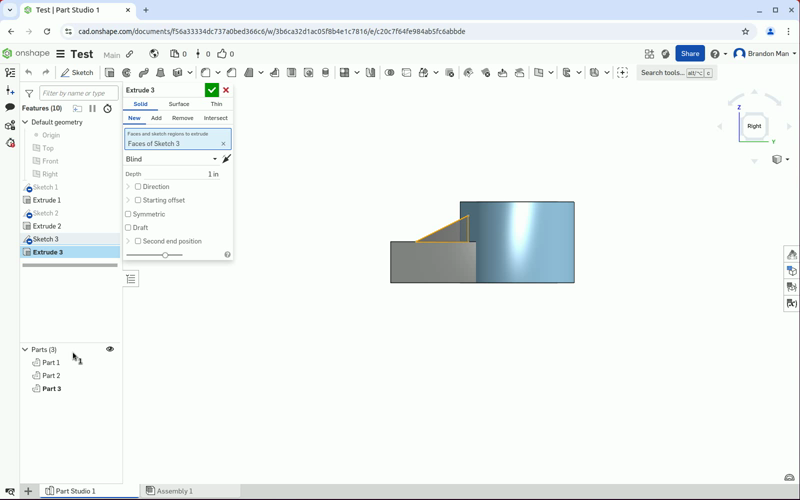
mouse_move(143, 106)
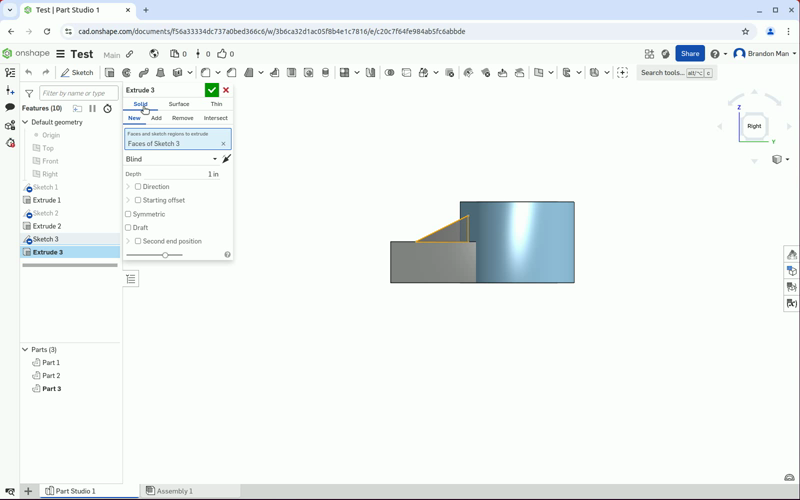
click(143, 106)
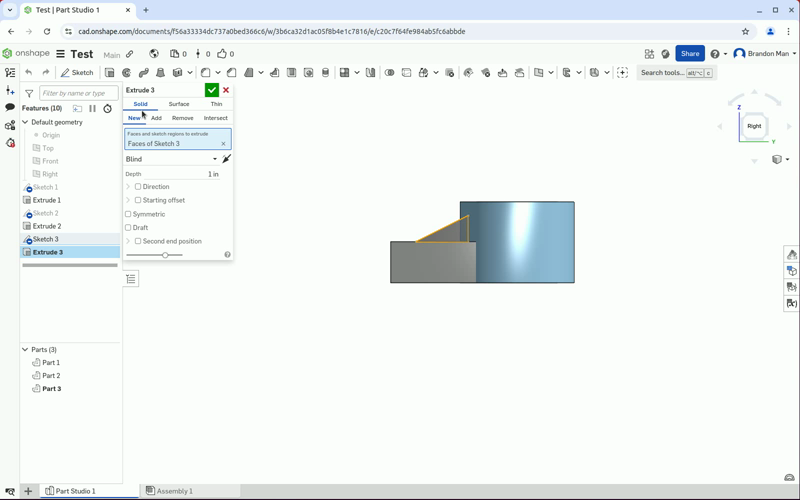
mouse_move(137, 120)
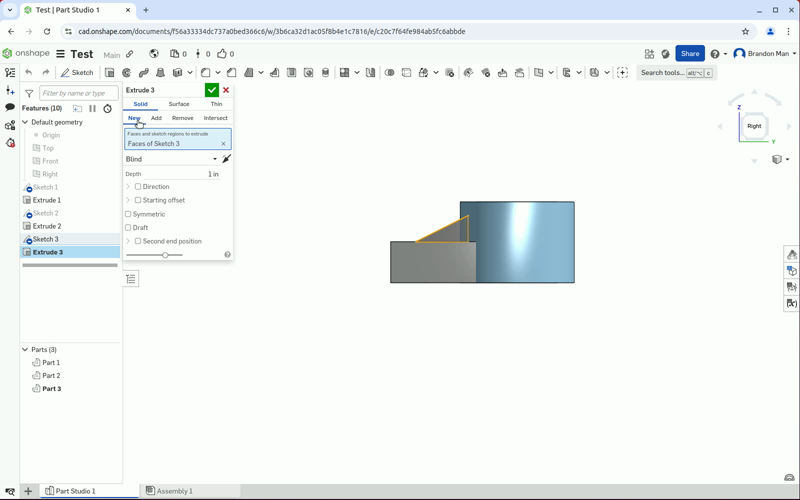
click(137, 120)
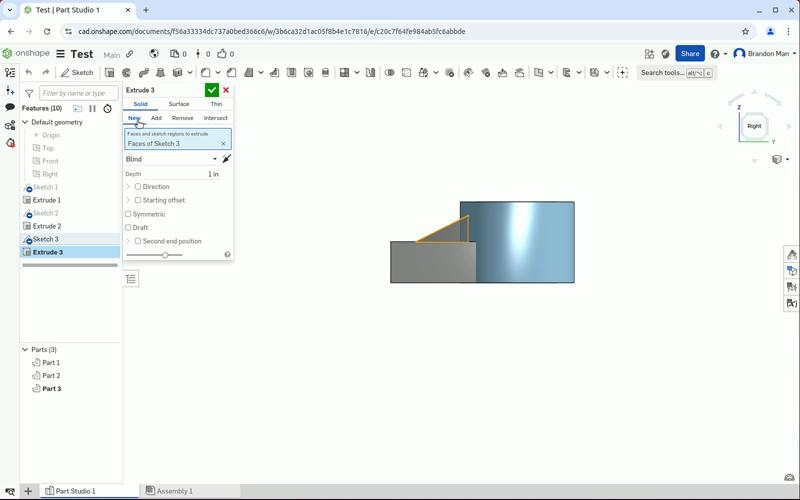
key(tab, 4)
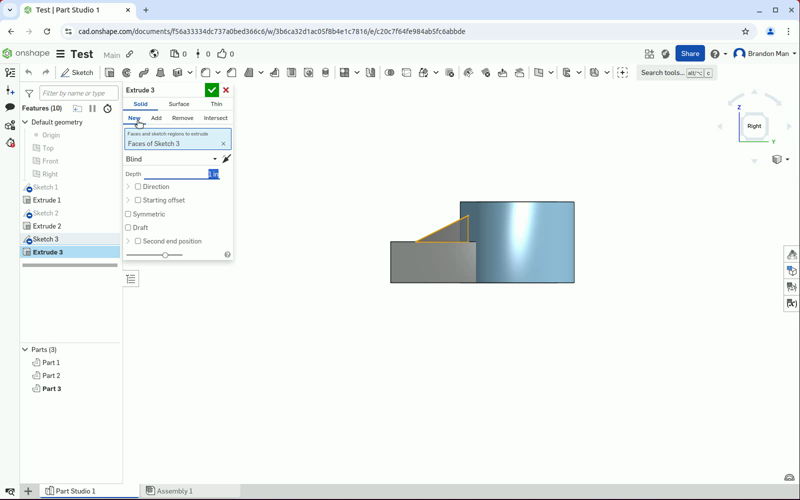
text(3.37)
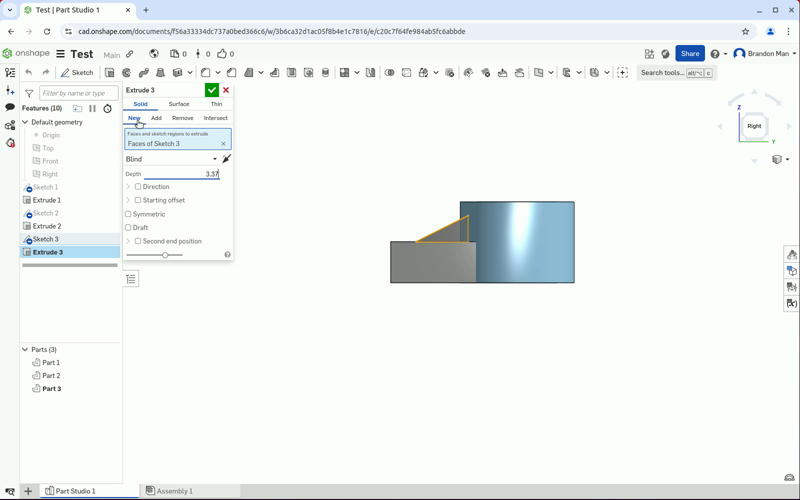
key(tab, 3)
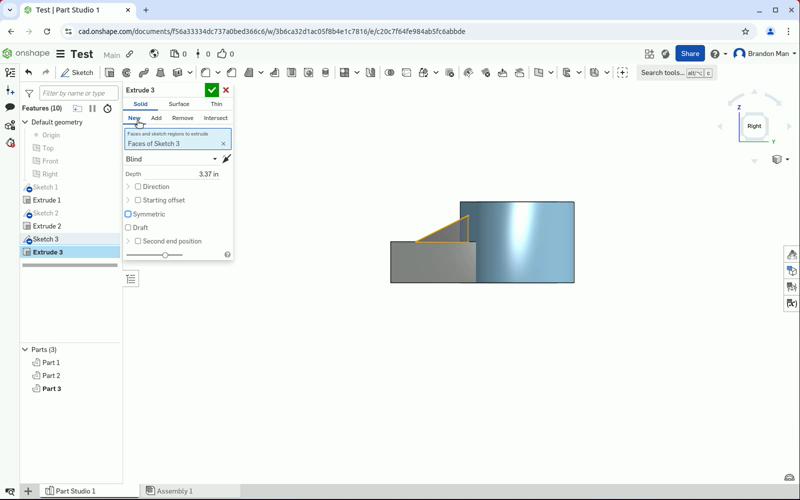
key(space)
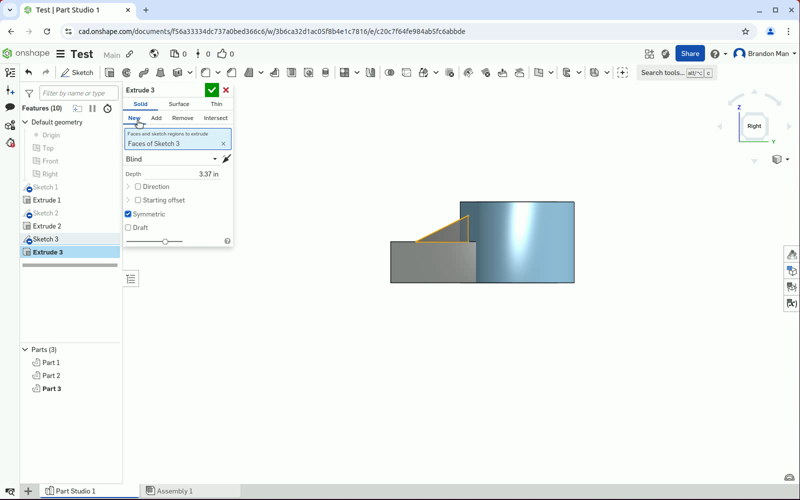
key(enter)
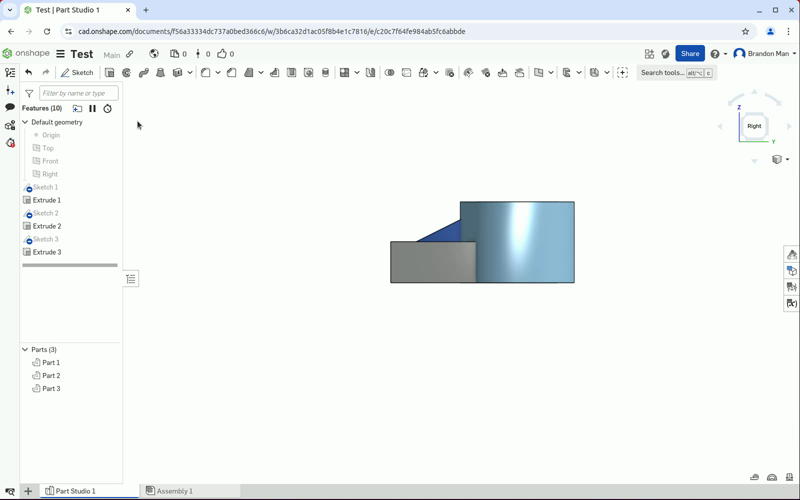
key(shift+h)
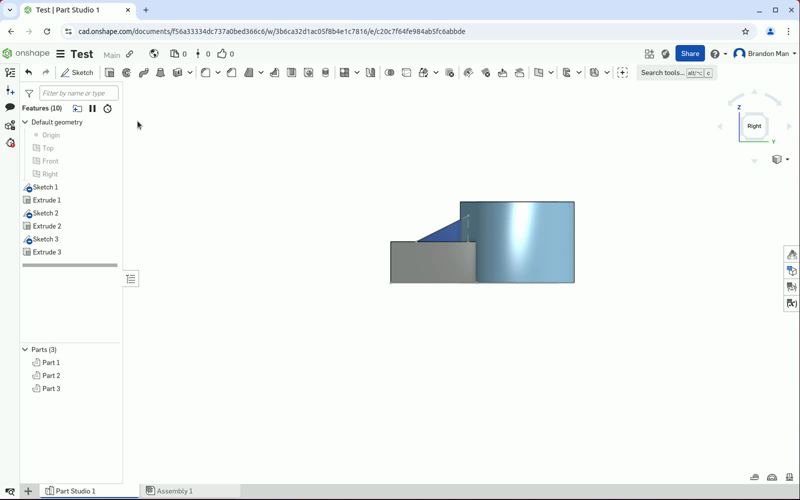
key(shift+h)
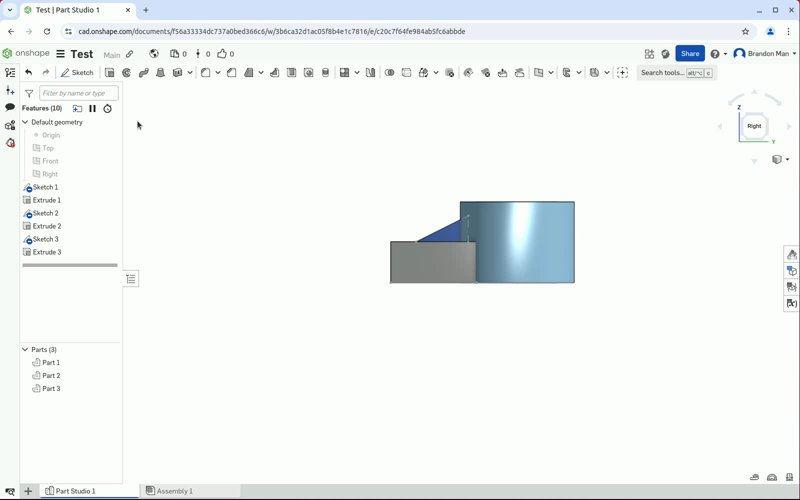
key(shift+7)
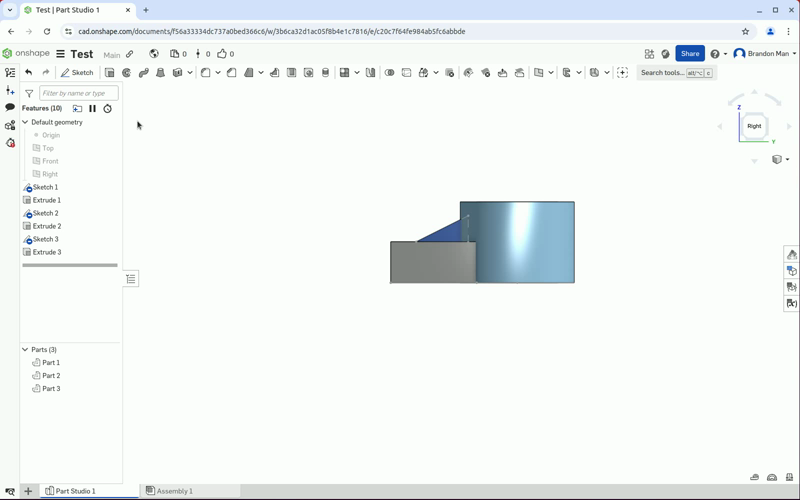
key(right, 2)
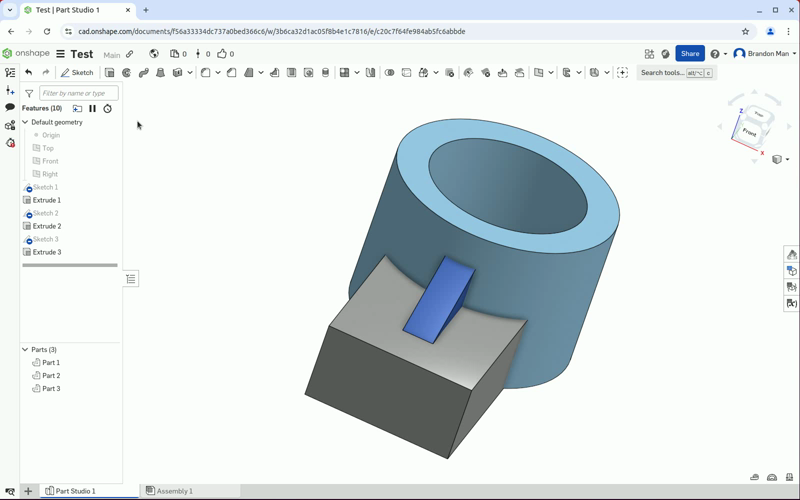
key(down, 2)
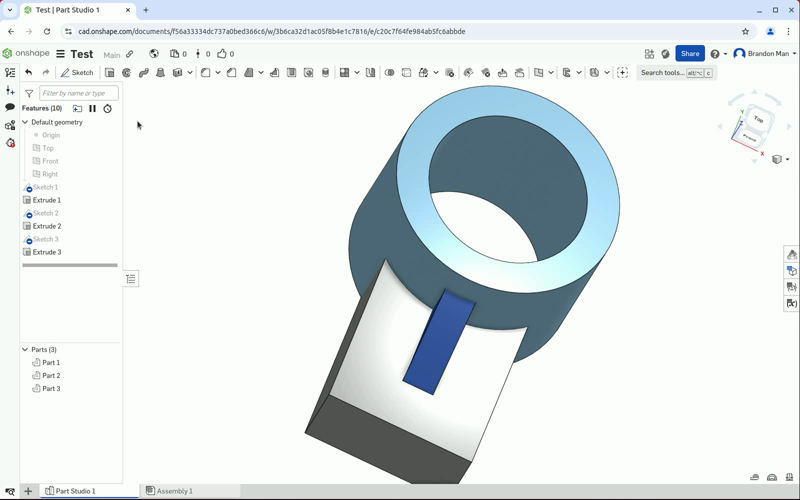
key(up, 2)
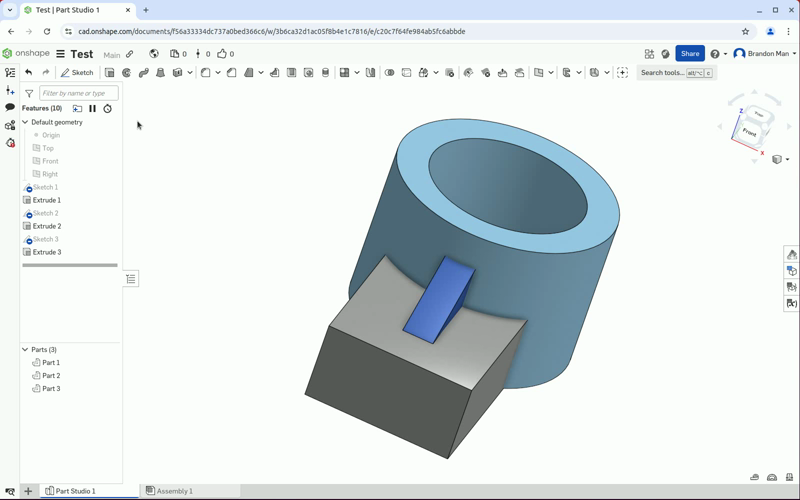
key(left, 2)
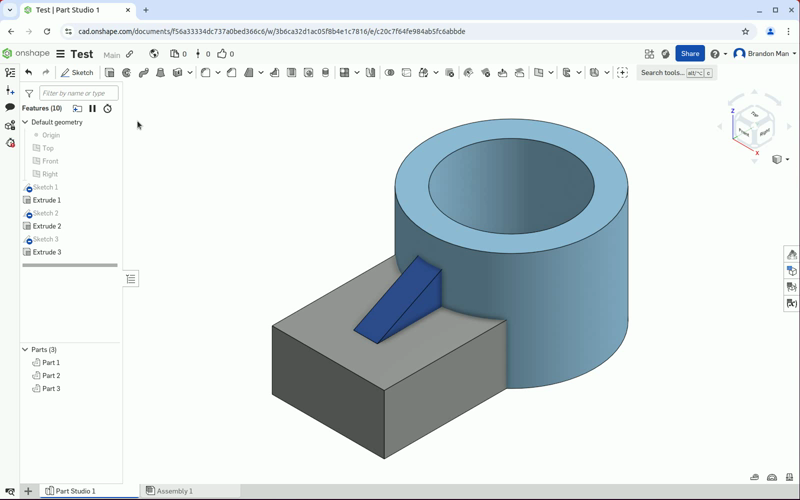
mouse_move(73, 189)
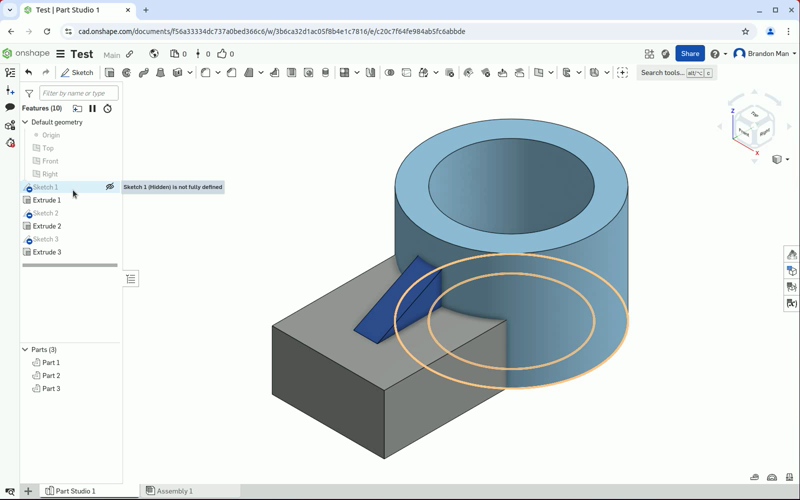
click(73, 189)